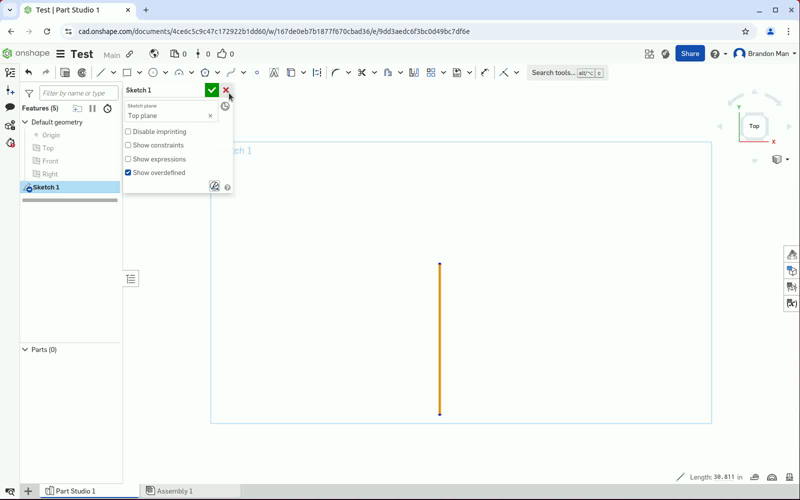
key(shift+h)
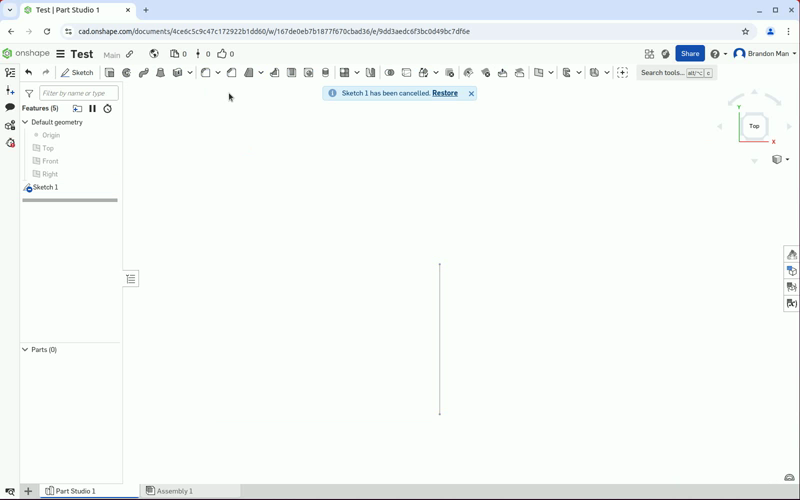
key(shift+s)
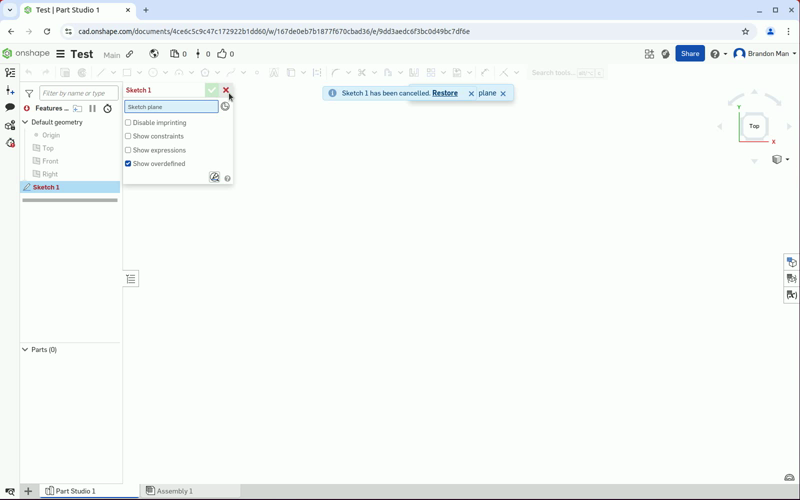
mouse_move(73, 150)
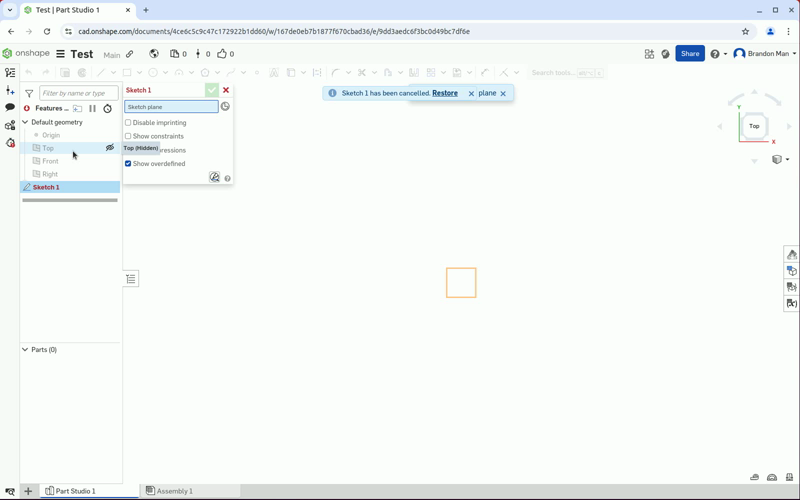
click(73, 150)
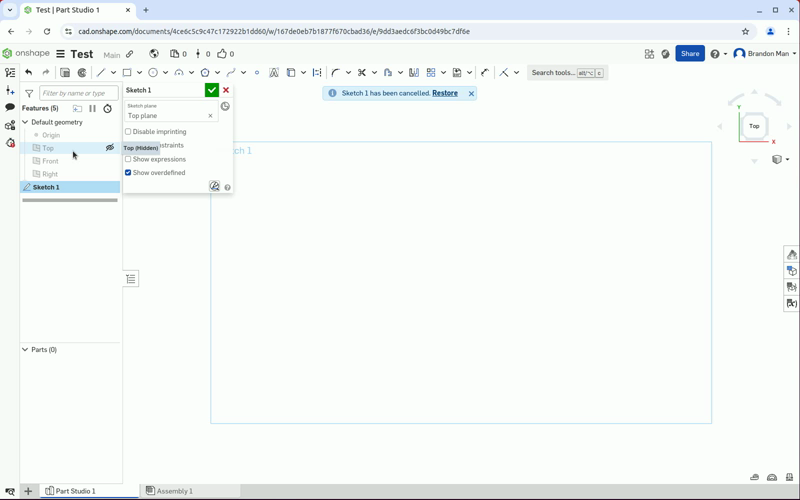
mouse_move(73, 352)
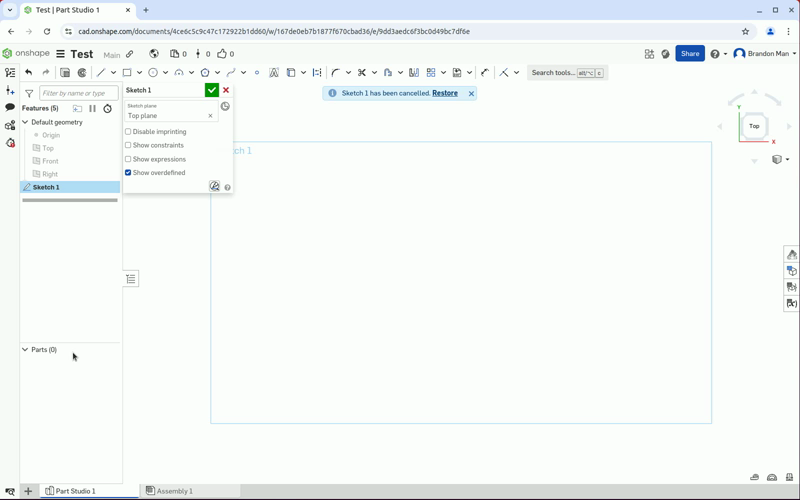
key(y)
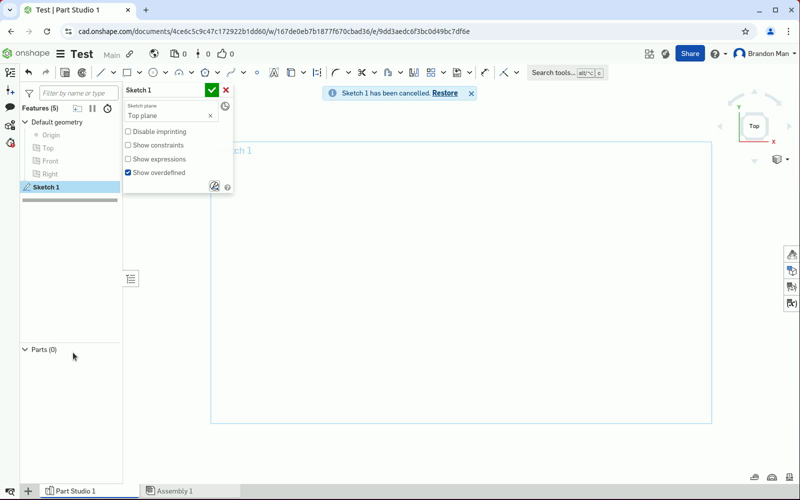
key(l)
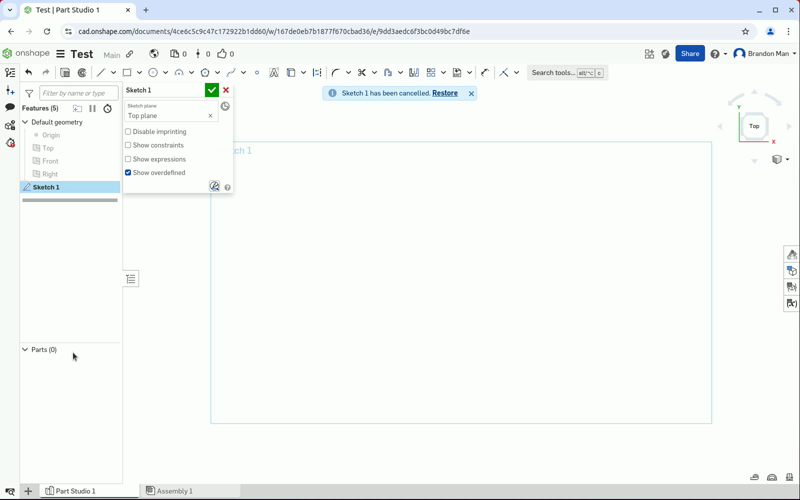
key_down(shift)
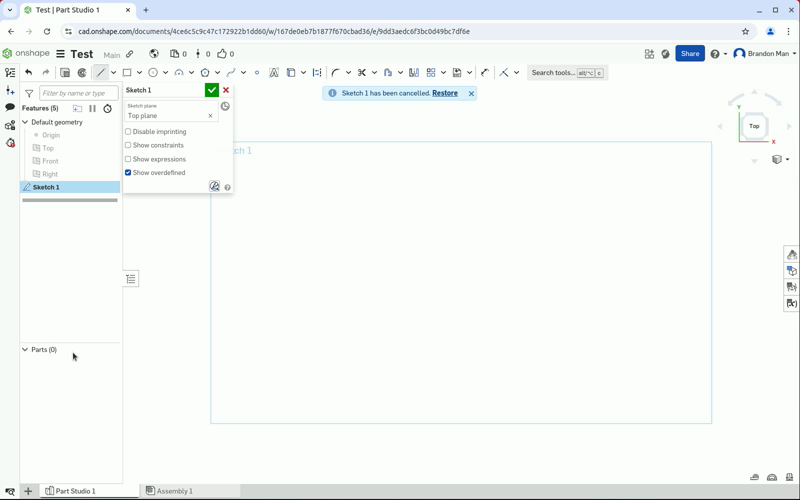
mouse_move(460, 319)
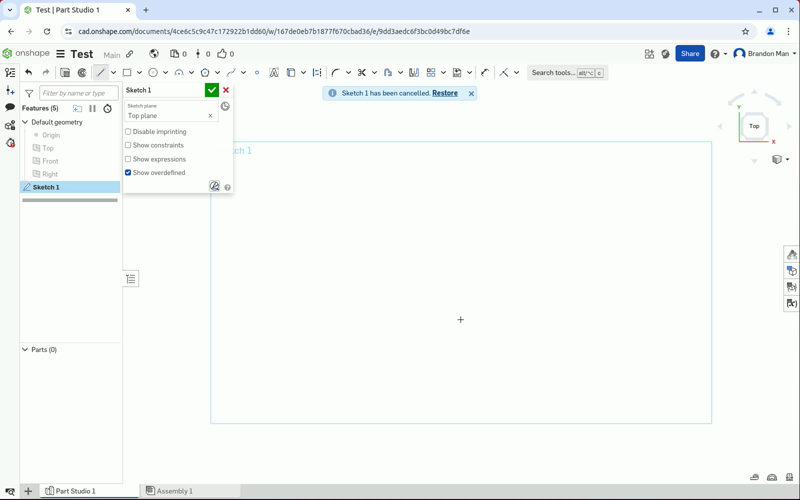
click(460, 319)
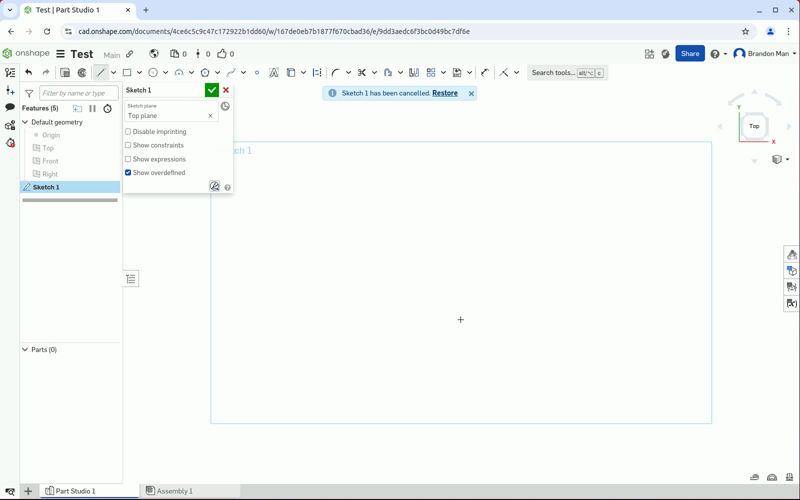
key_up(shift)
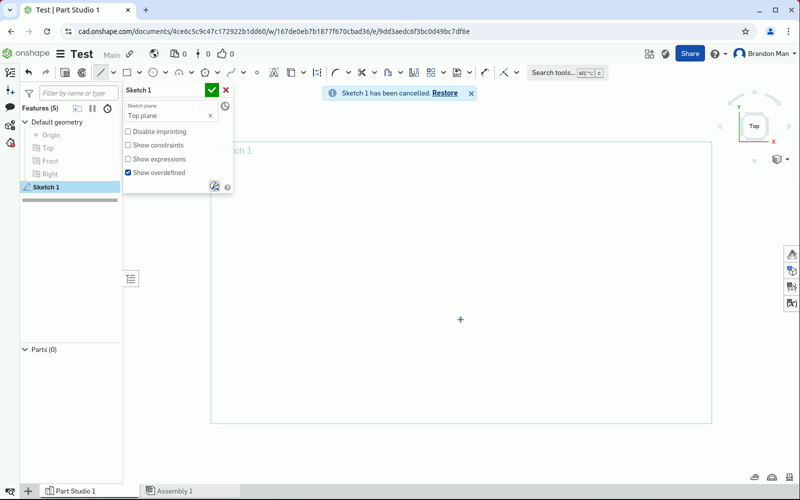
key_down(shift)
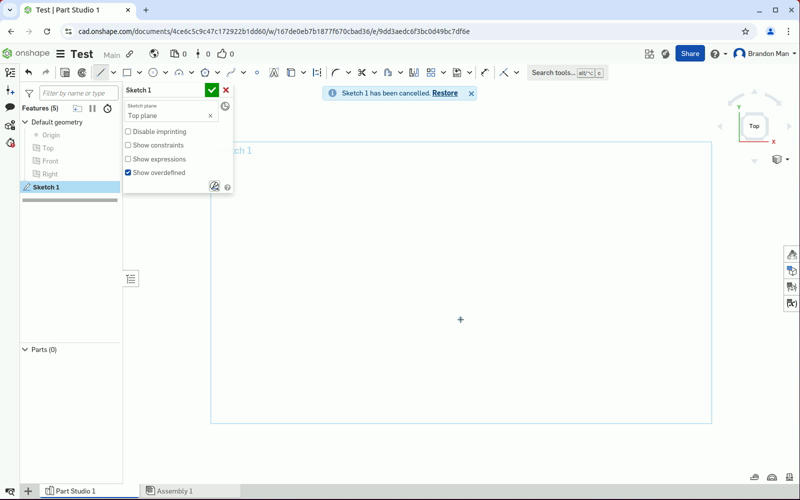
mouse_move(490, 319)
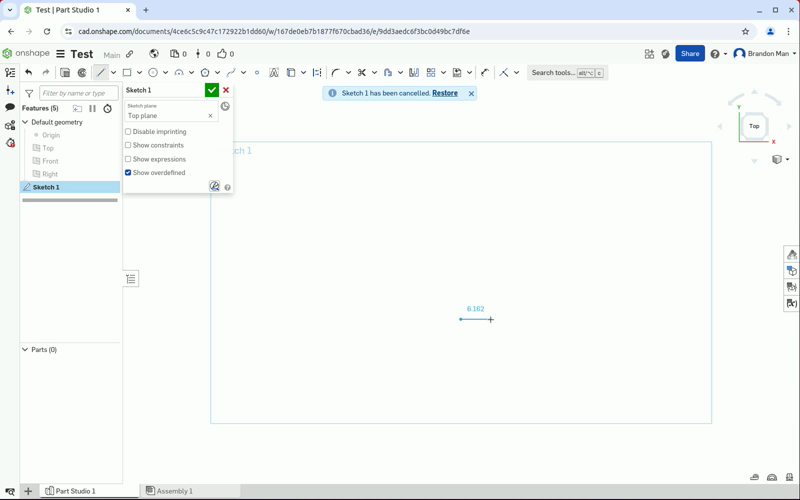
mouse_move(469, 318)
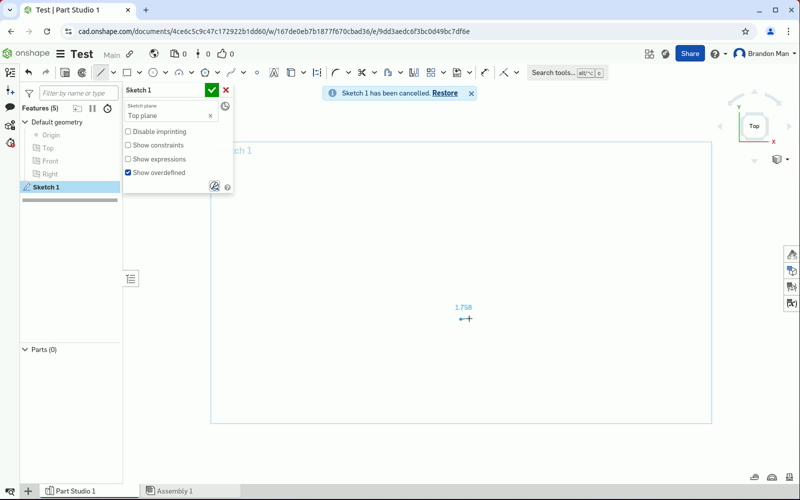
click(469, 318)
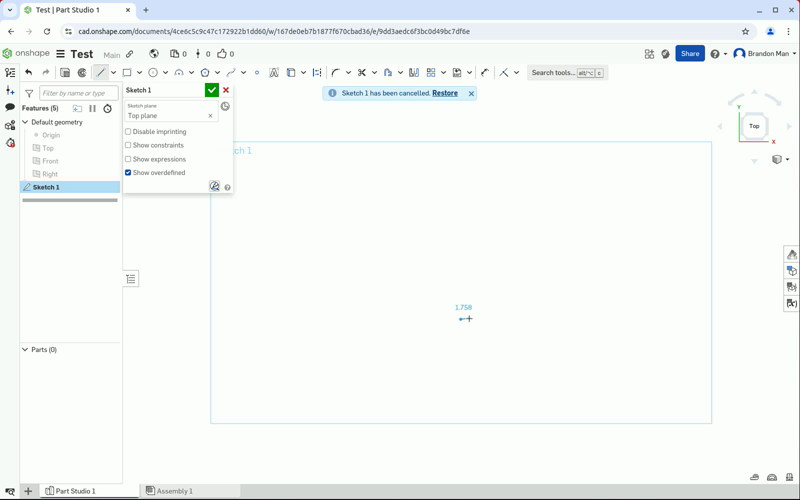
key_up(shift)
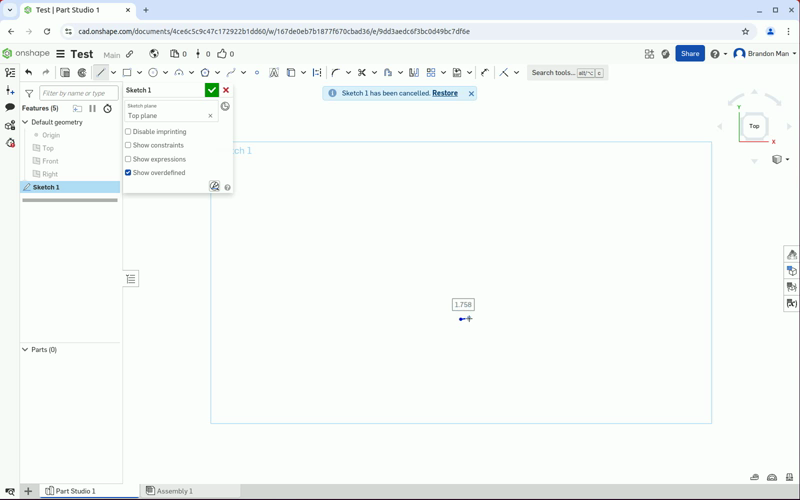
key(esc)
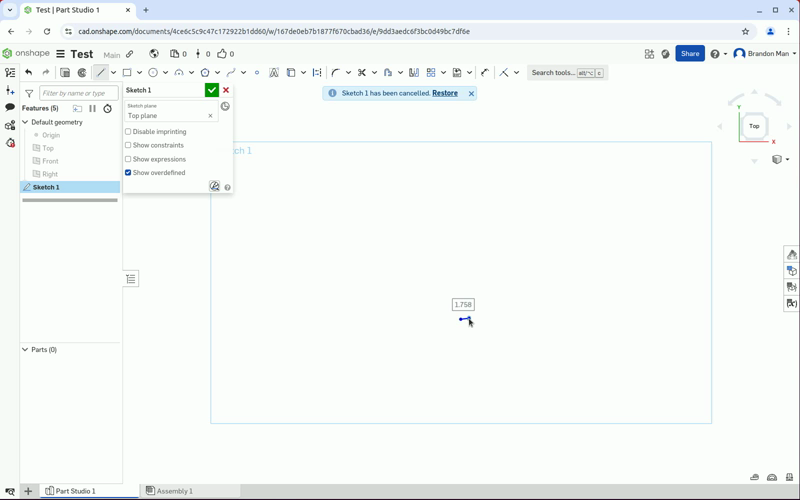
key(a)
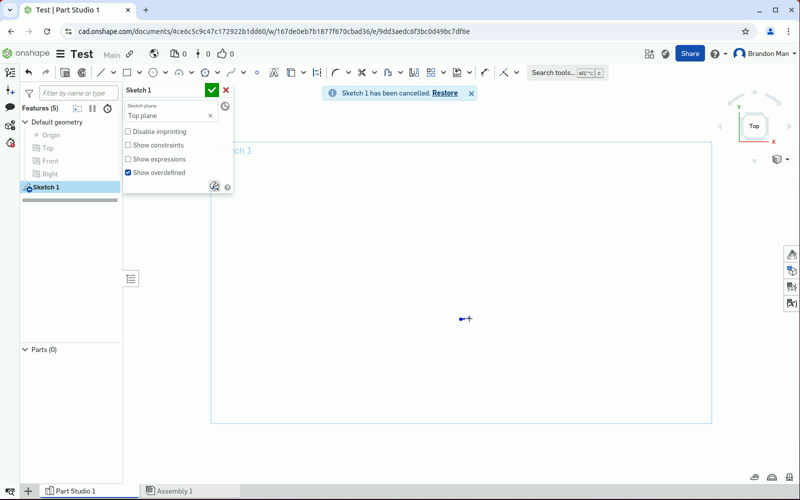
mouse_move(469, 318)
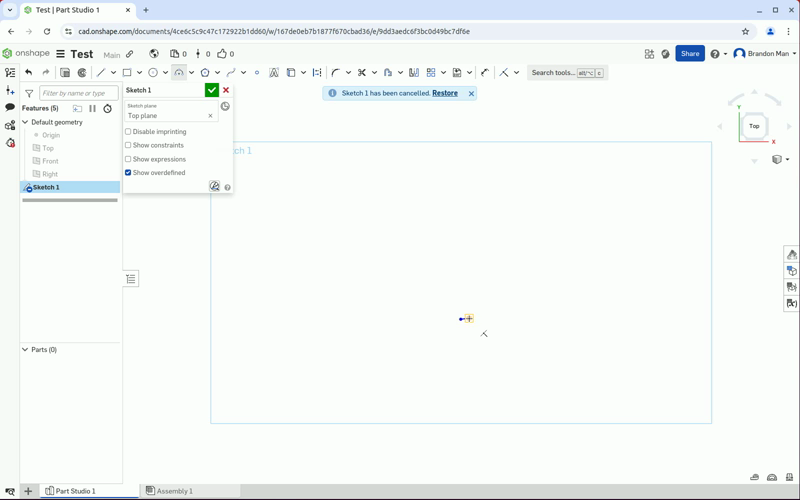
click(469, 318)
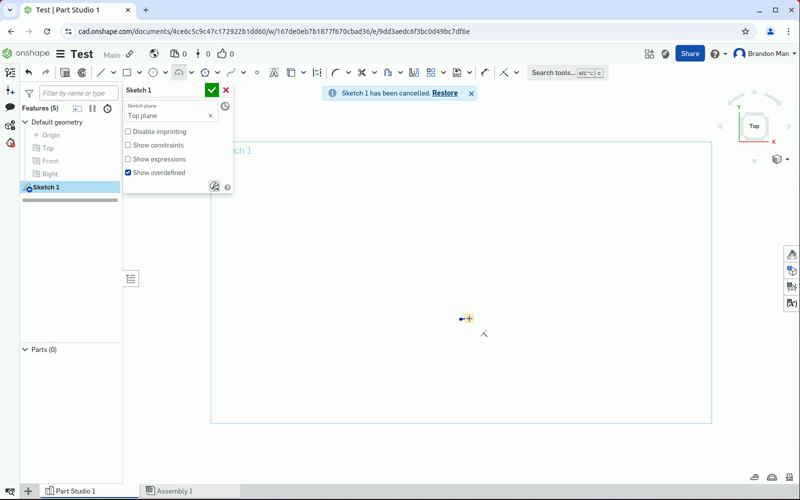
key_down(shift)
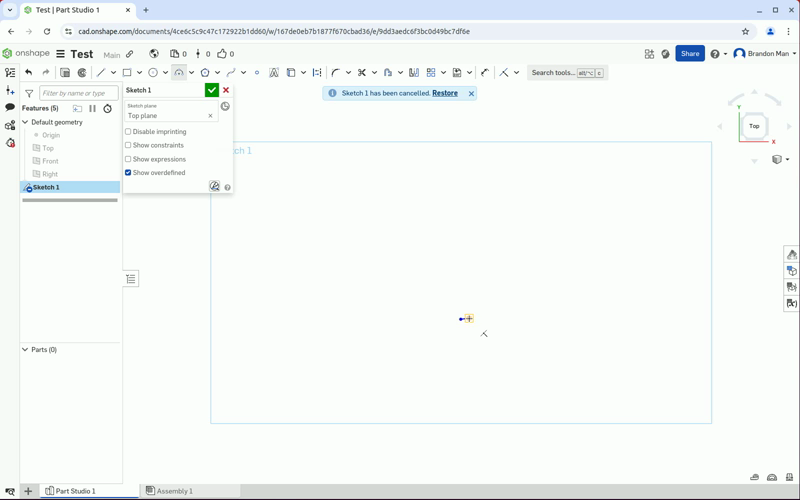
mouse_move(469, 246)
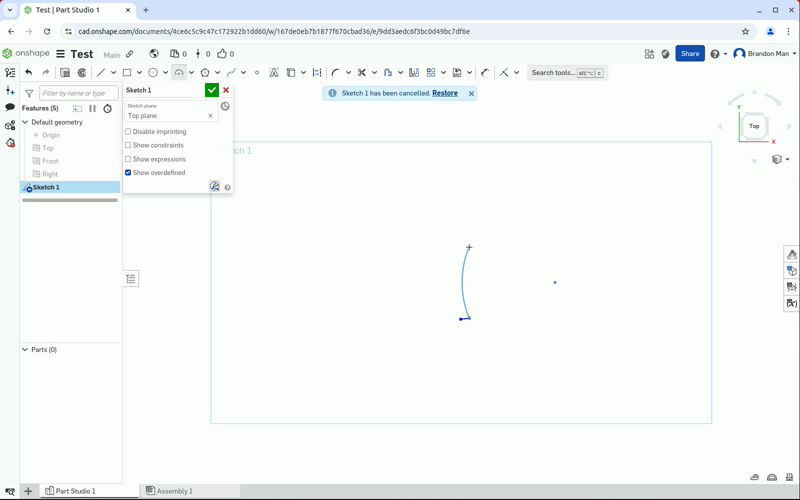
click(469, 246)
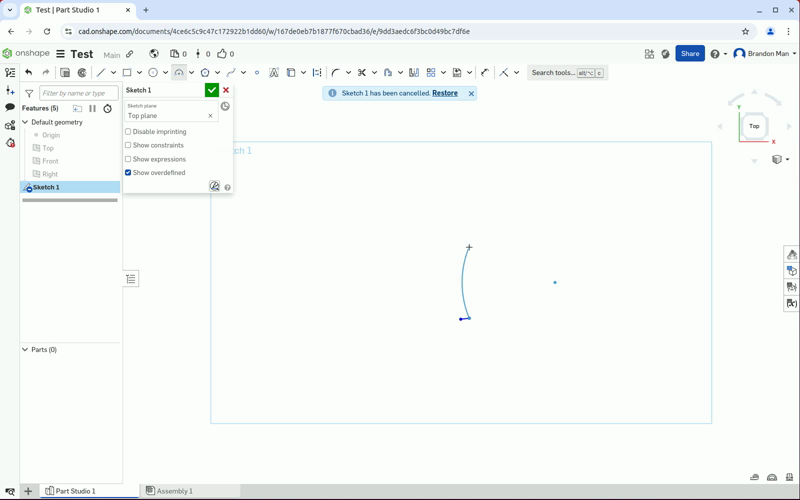
mouse_move(497, 282)
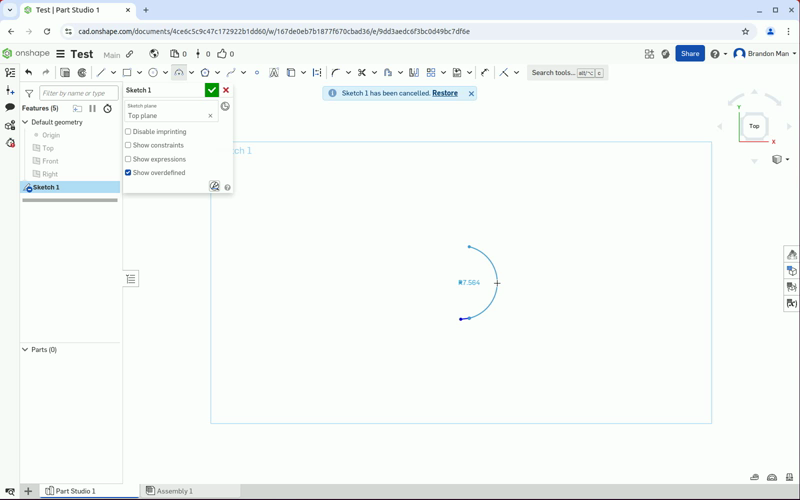
click(497, 282)
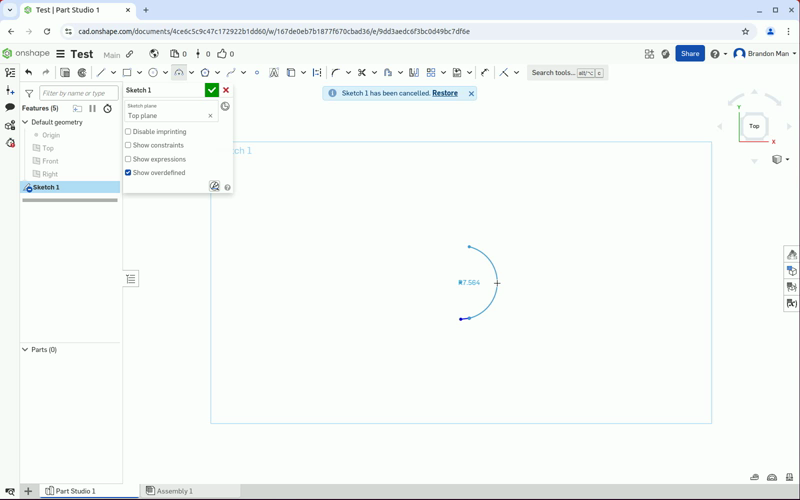
key_up(shift)
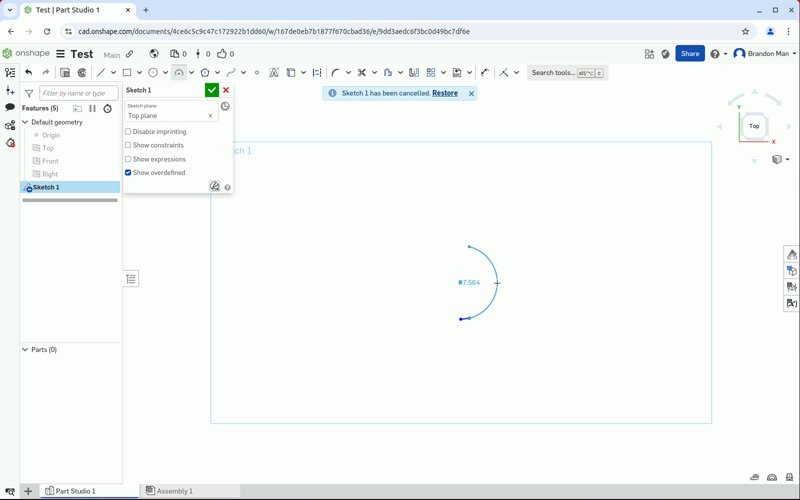
key(esc)
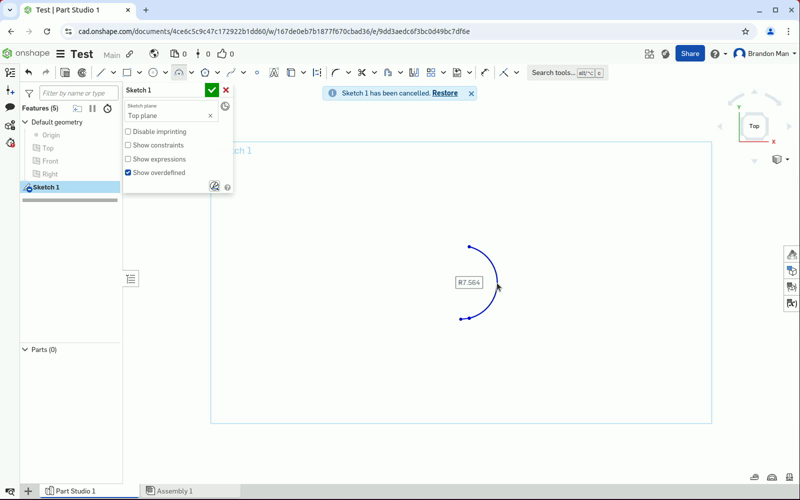
key(l)
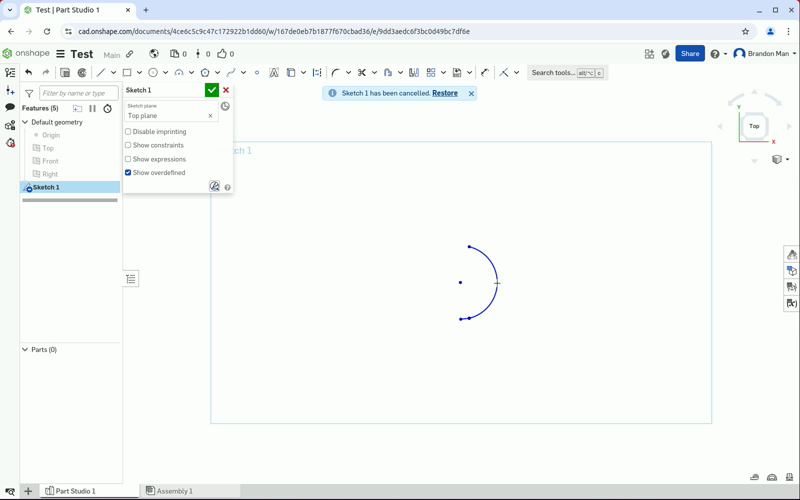
mouse_move(469, 246)
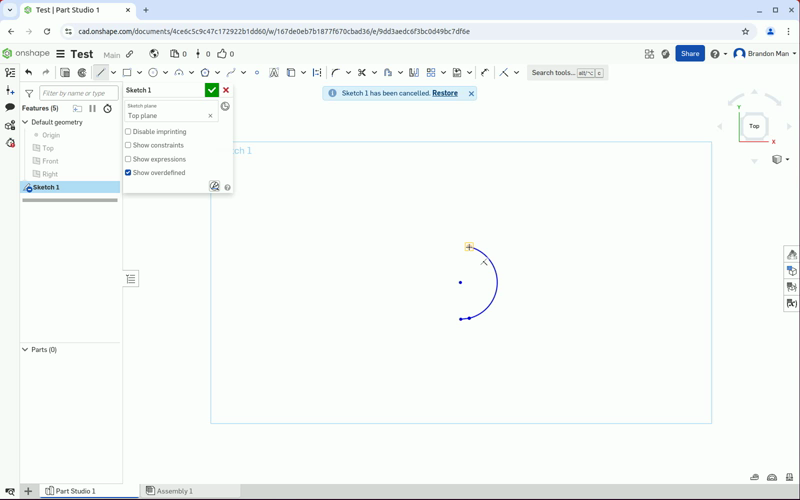
click(469, 246)
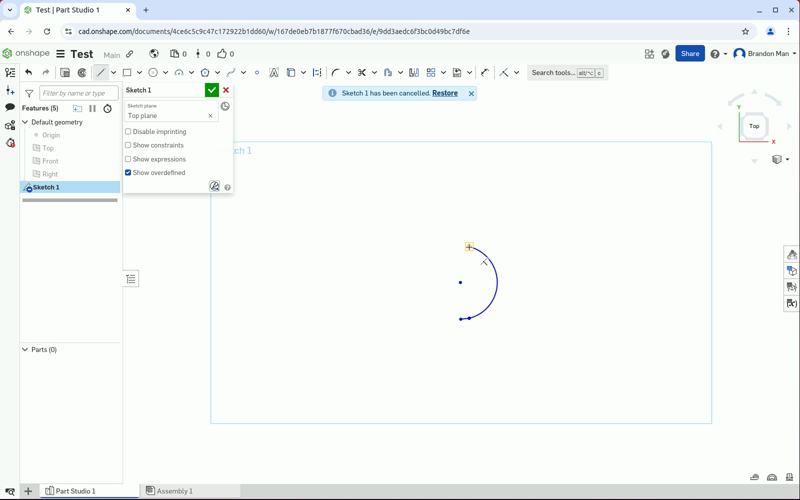
key_down(shift)
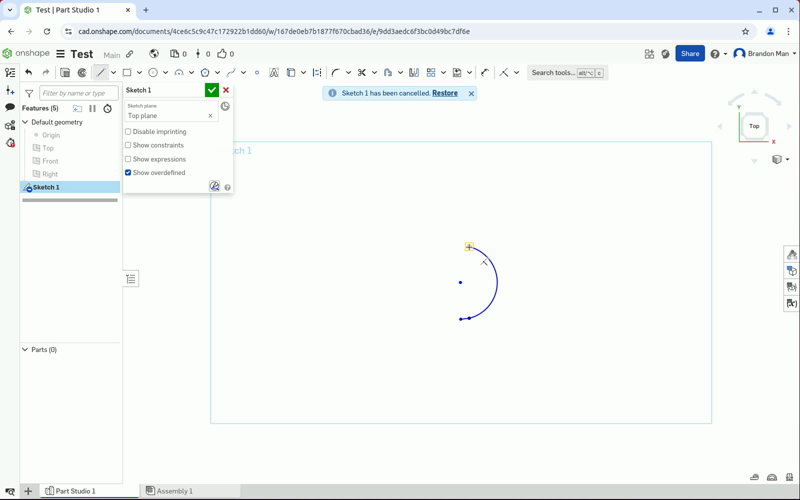
mouse_move(499, 246)
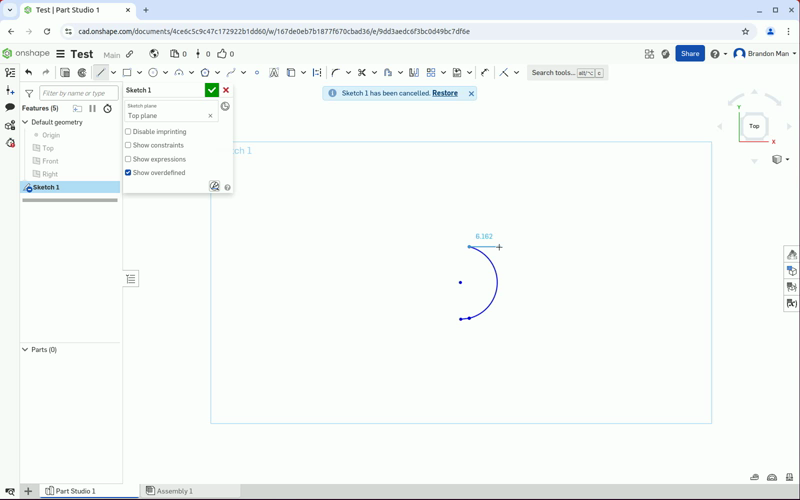
mouse_move(460, 246)
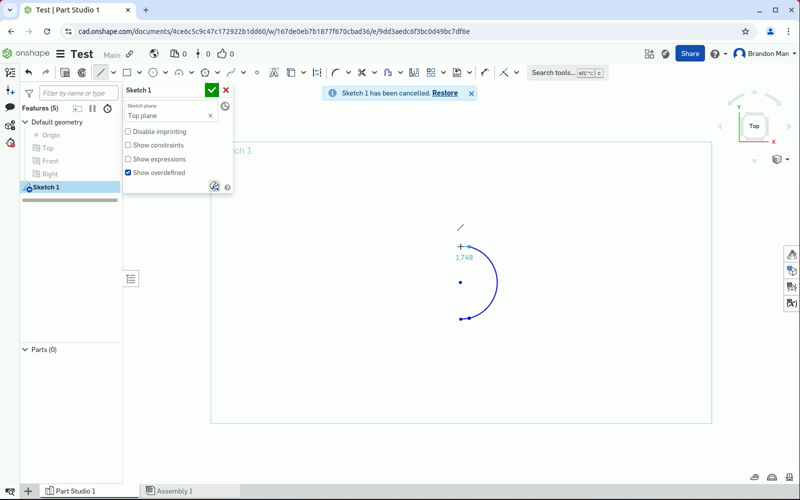
click(460, 246)
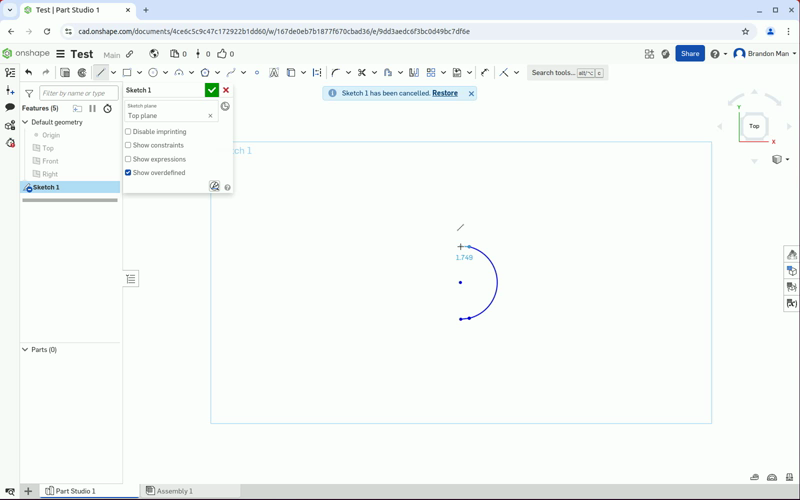
key_up(shift)
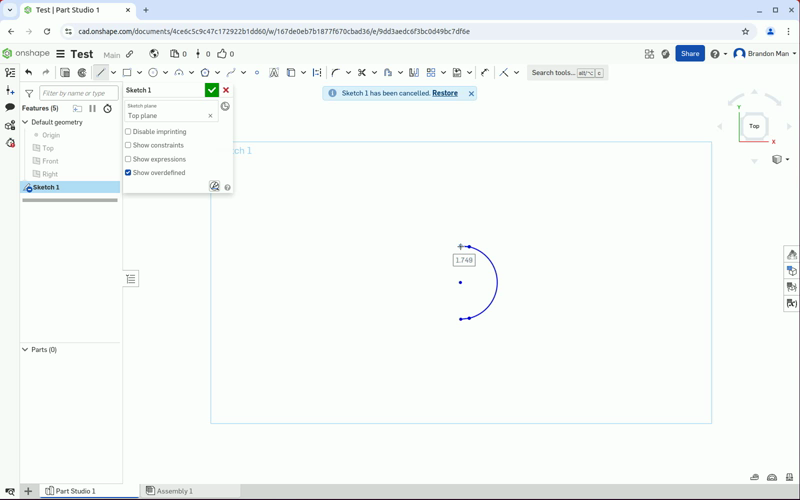
key(esc)
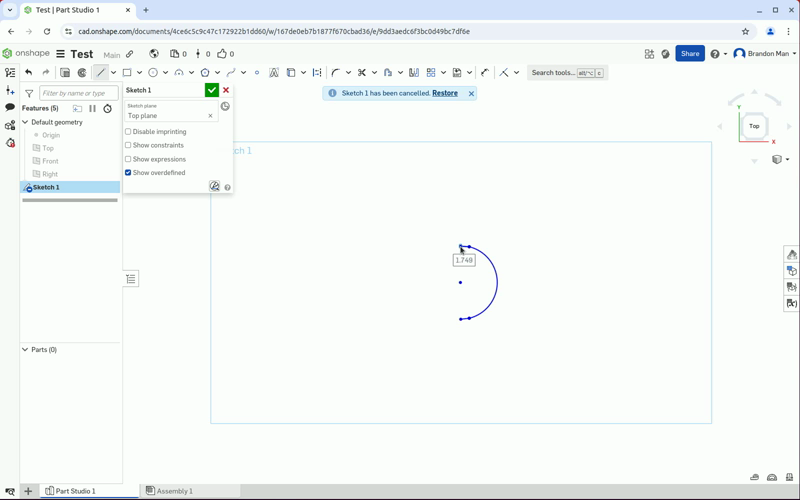
key(a)
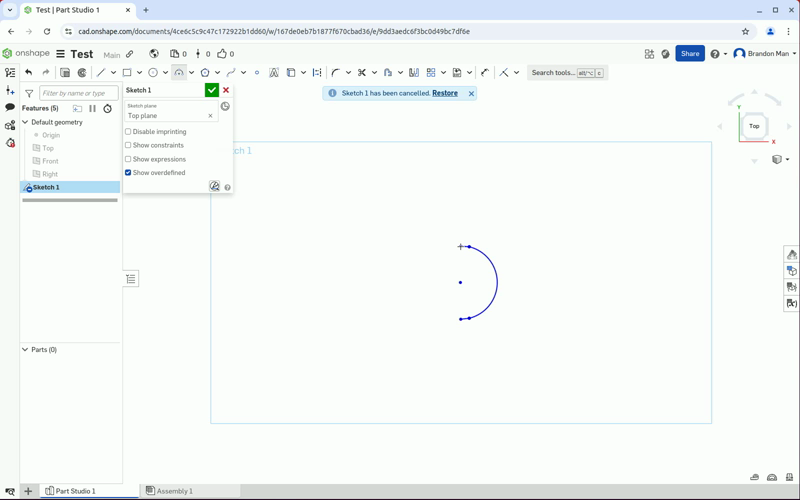
mouse_move(460, 246)
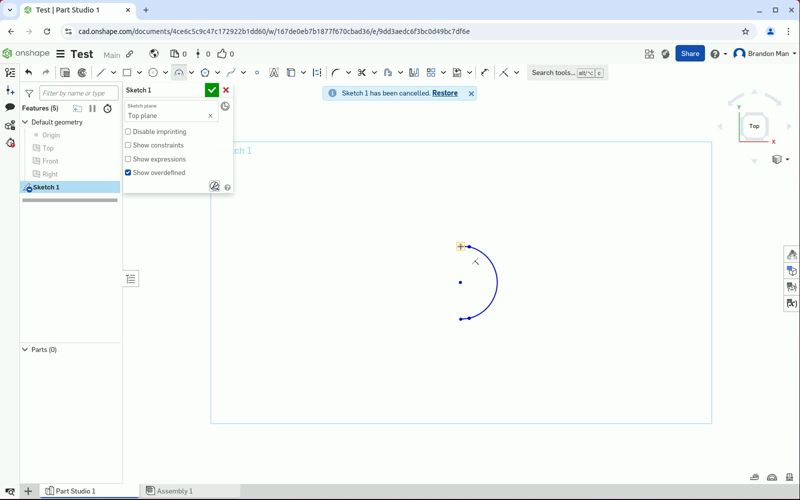
click(460, 246)
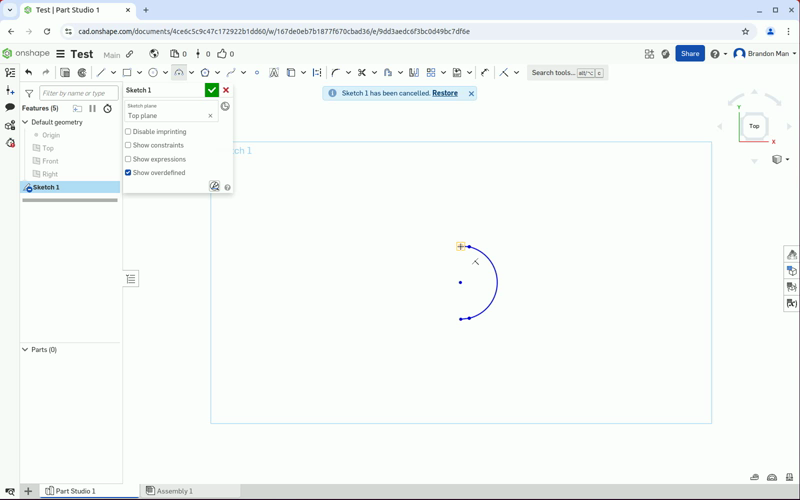
mouse_move(460, 319)
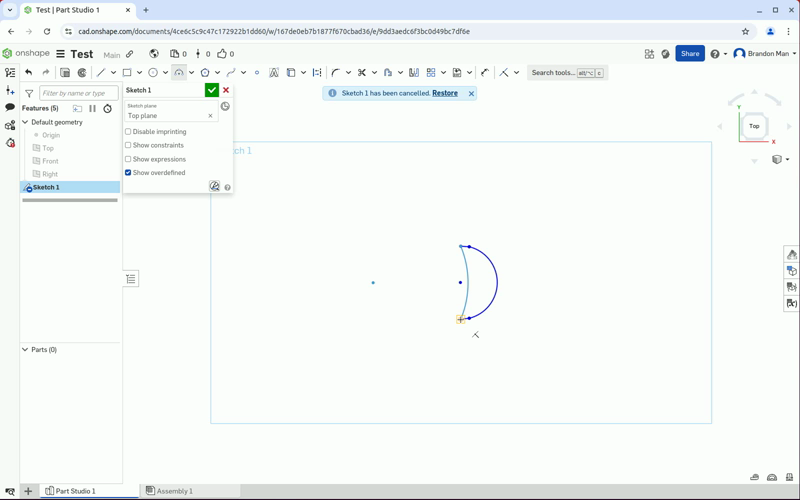
click(460, 319)
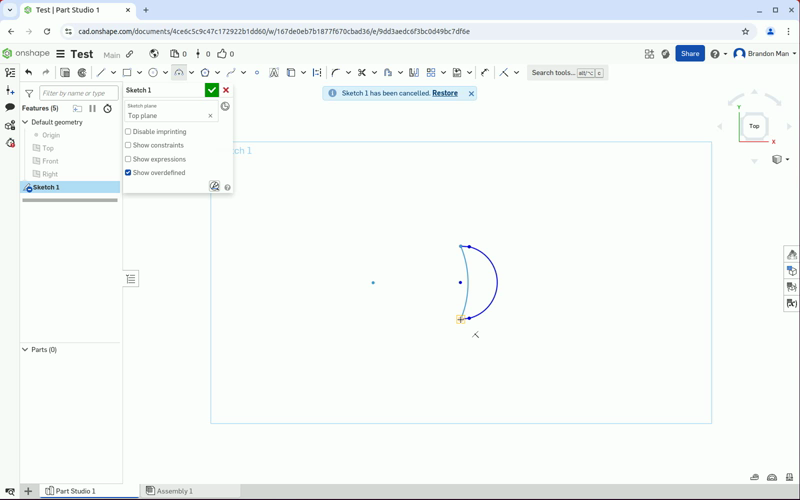
key_down(shift)
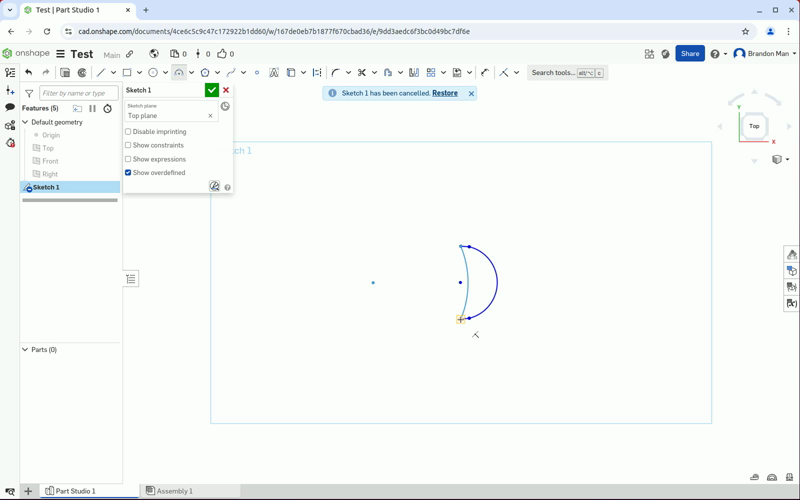
mouse_move(424, 282)
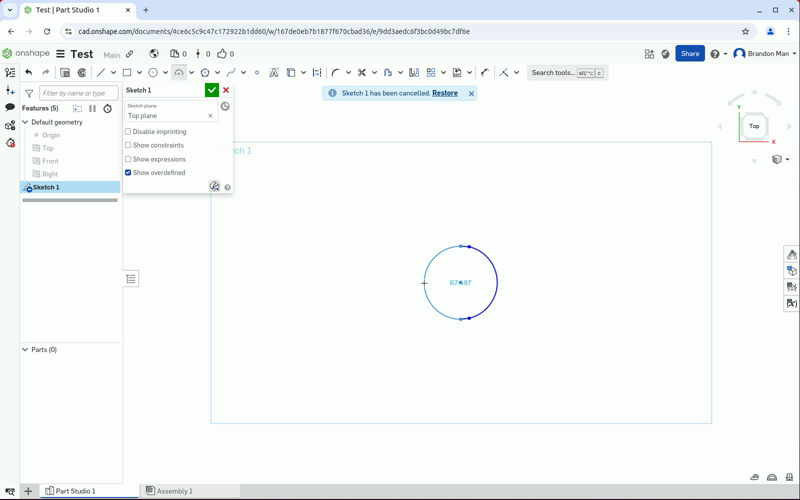
click(424, 282)
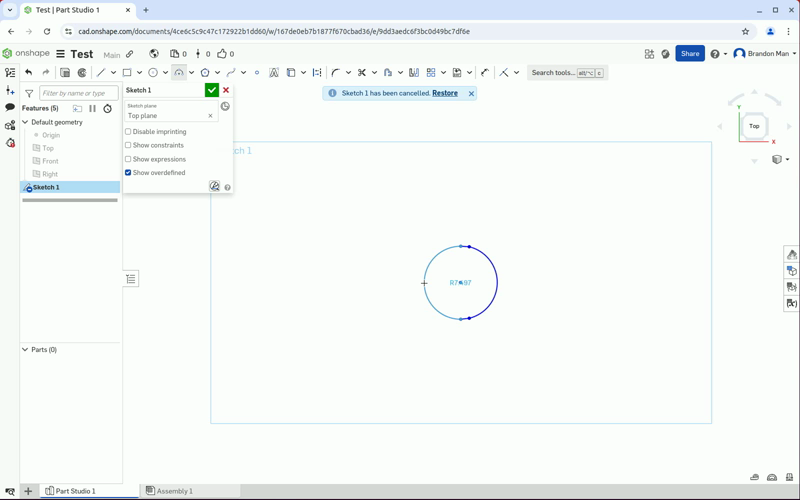
key_up(shift)
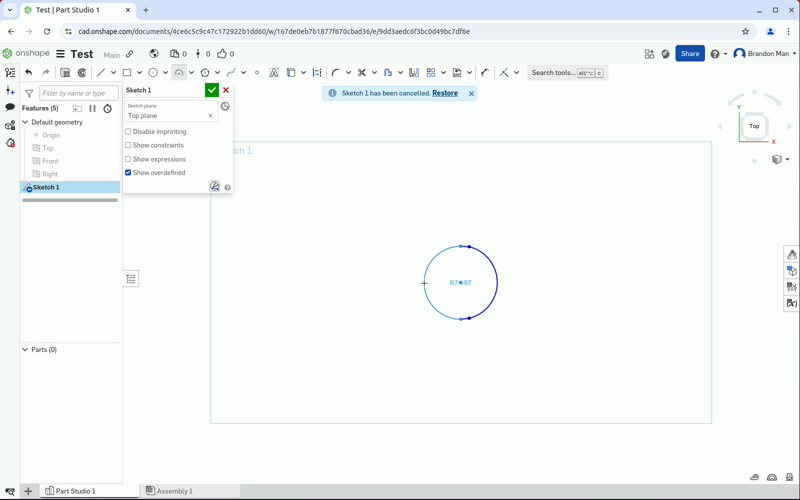
key(esc)
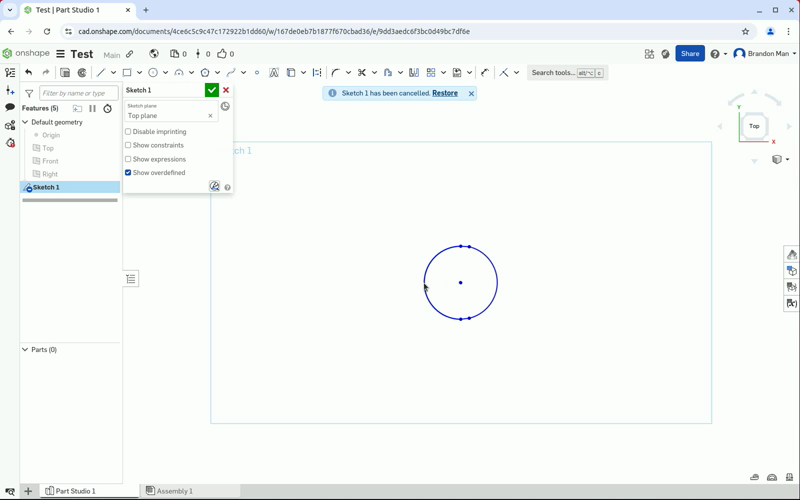
key(c)
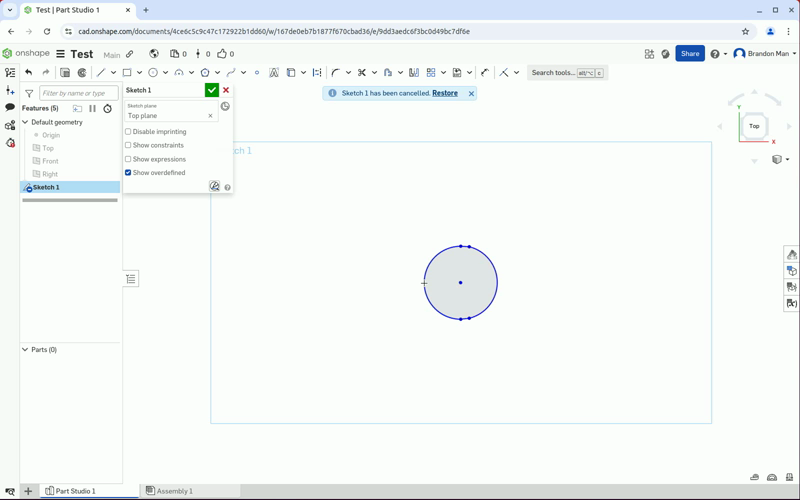
key_down(shift)
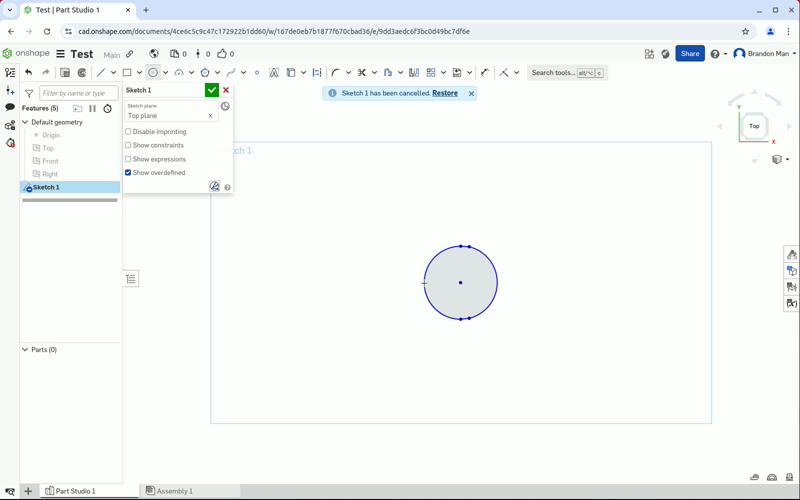
mouse_move(460, 282)
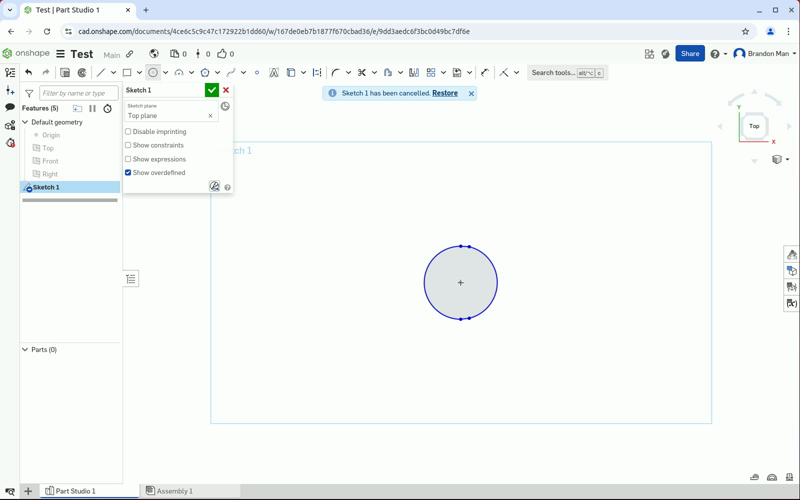
click(460, 282)
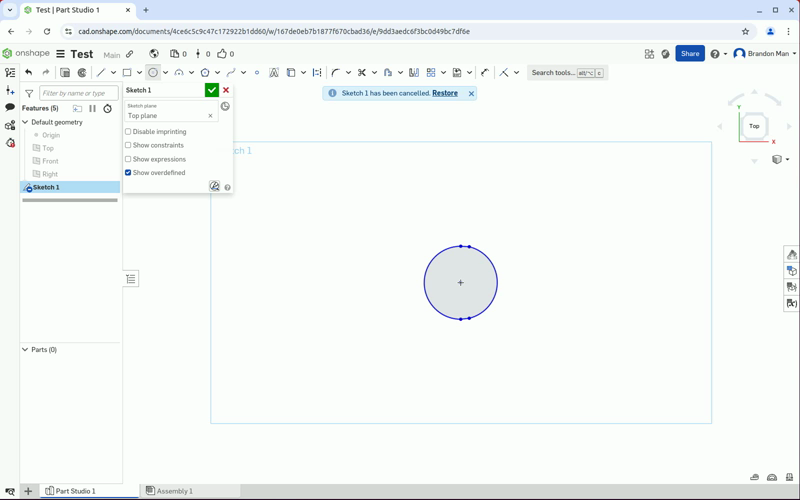
key_up(shift)
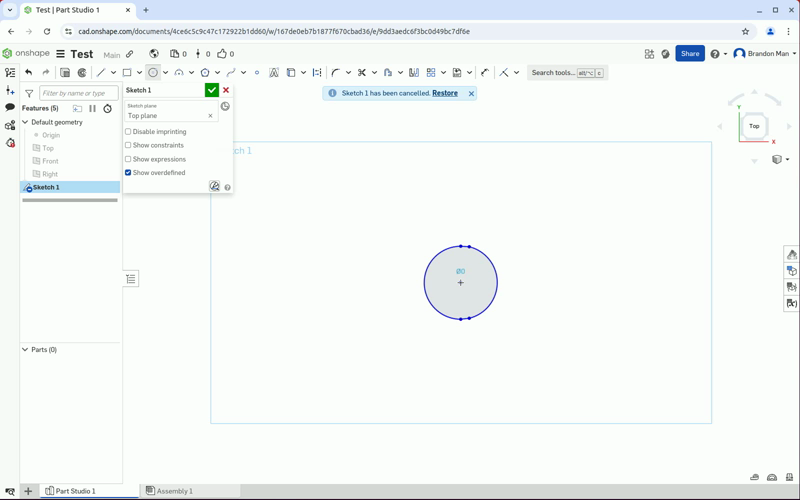
mouse_move(486, 282)
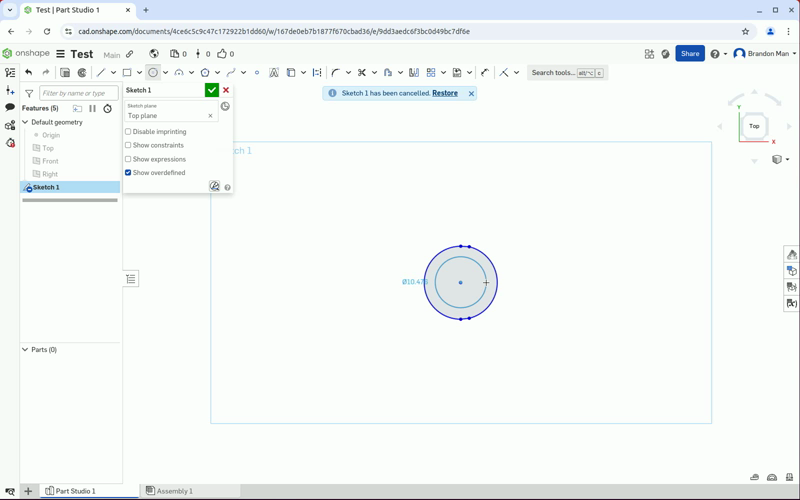
click(486, 282)
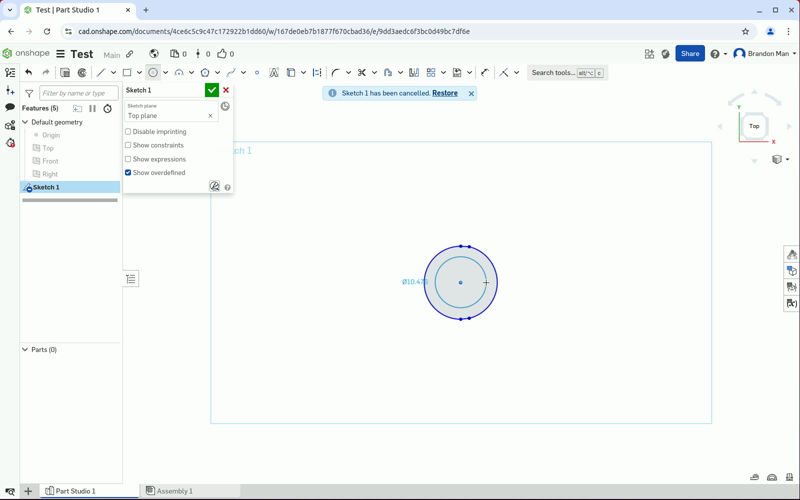
key(esc)
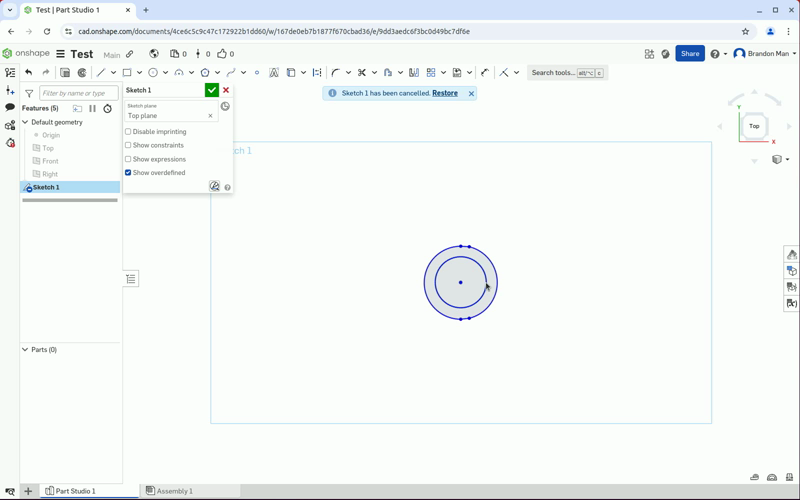
mouse_move(438, 267)
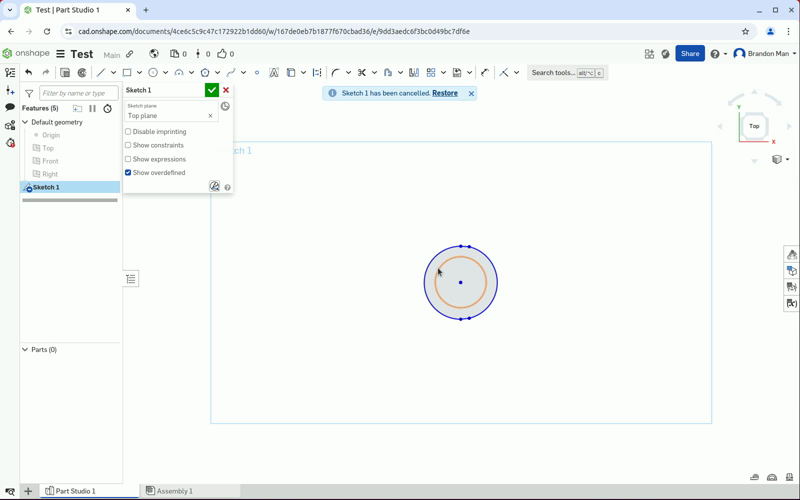
click(438, 267)
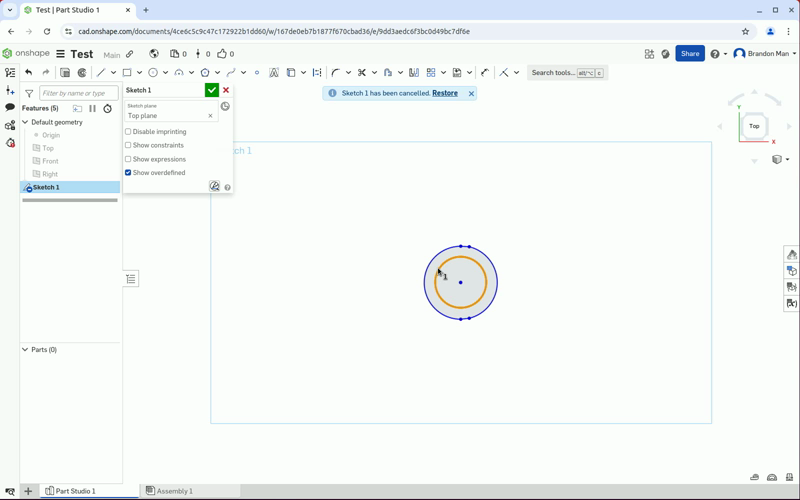
mouse_move(73, 352)
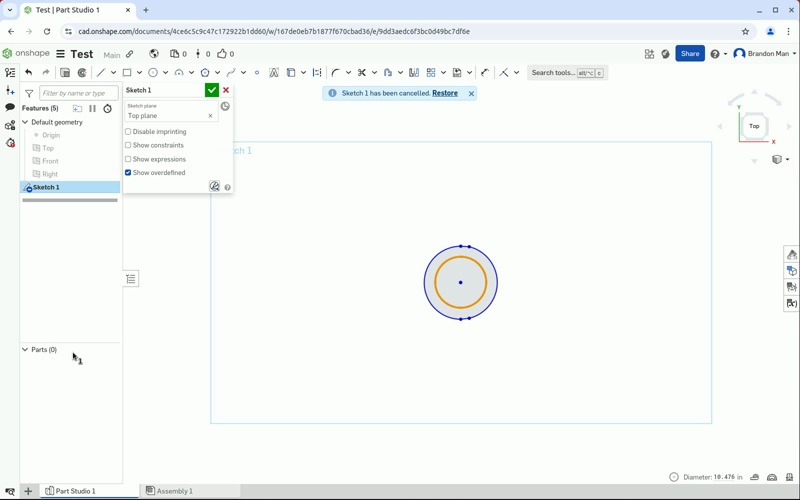
key(shift+y)
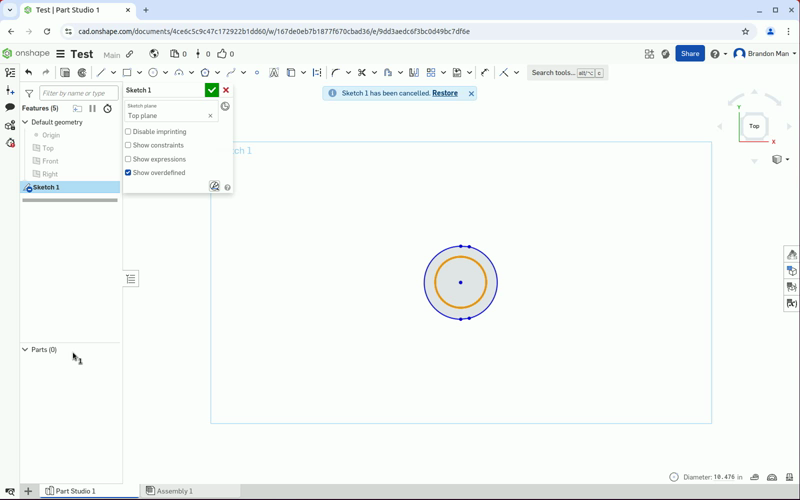
key(shift+e)
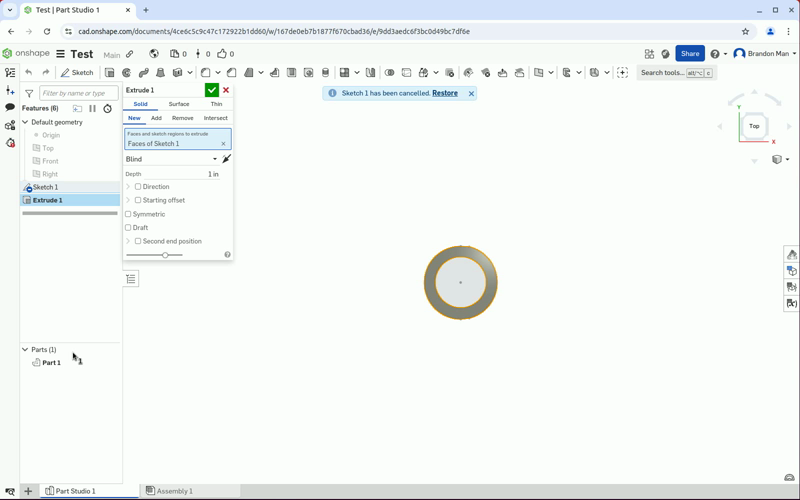
mouse_move(143, 106)
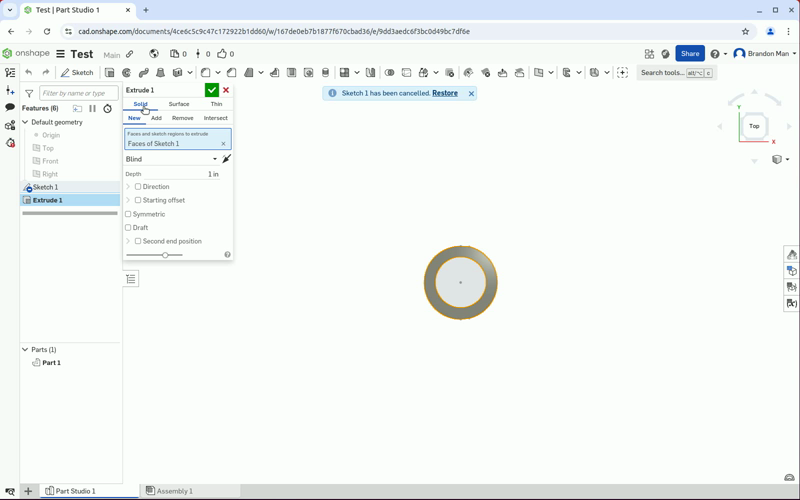
click(143, 106)
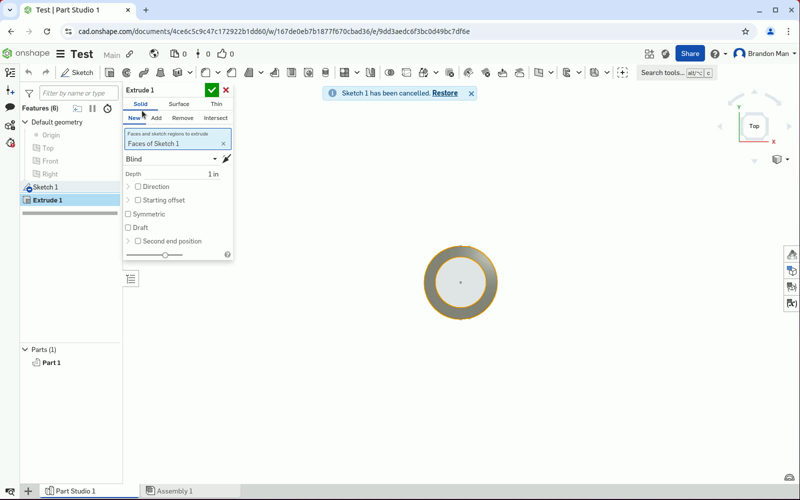
mouse_move(137, 120)
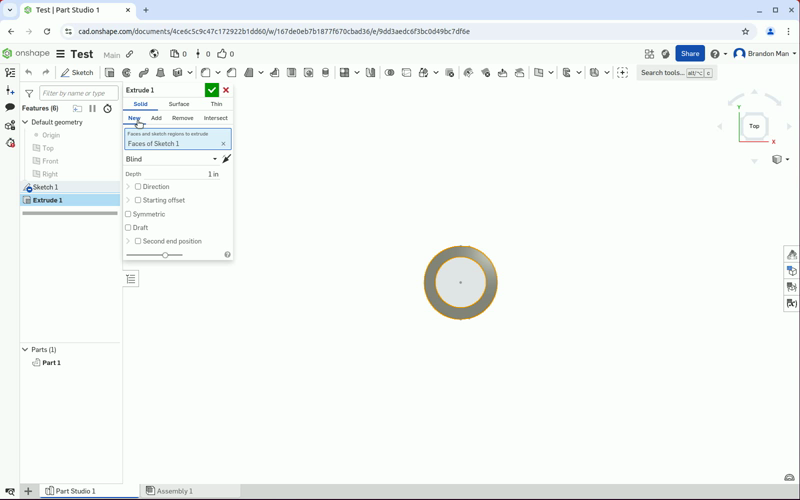
click(137, 120)
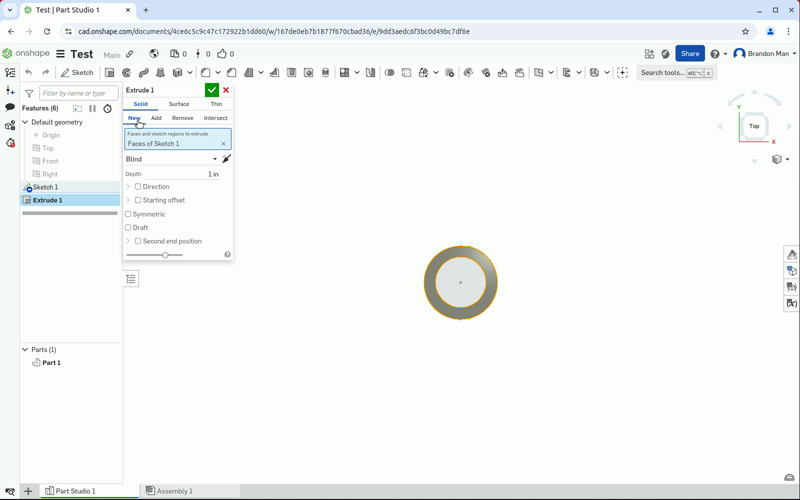
key(tab, 4)
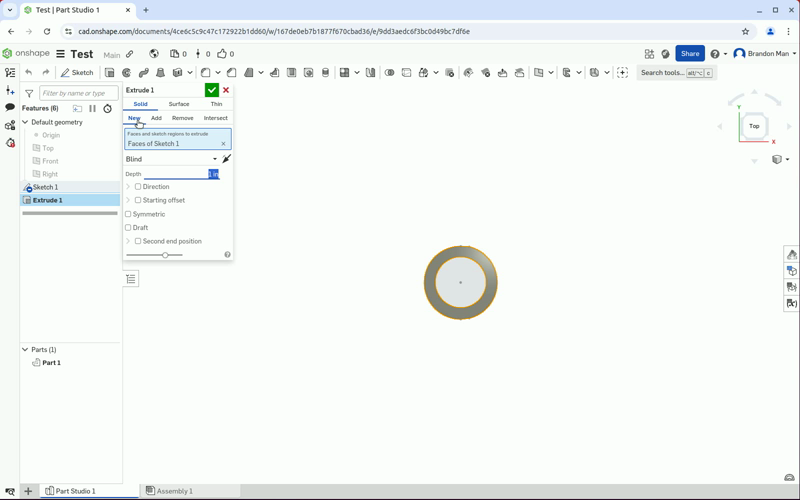
text(2.888)
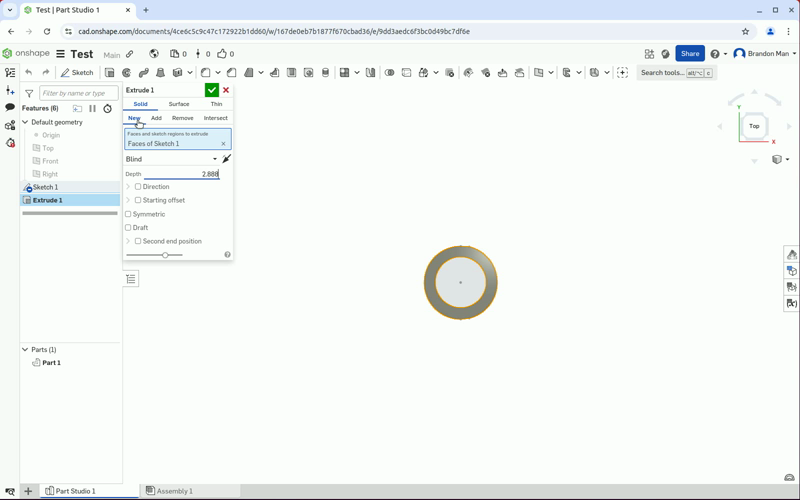
key(tab, 3)
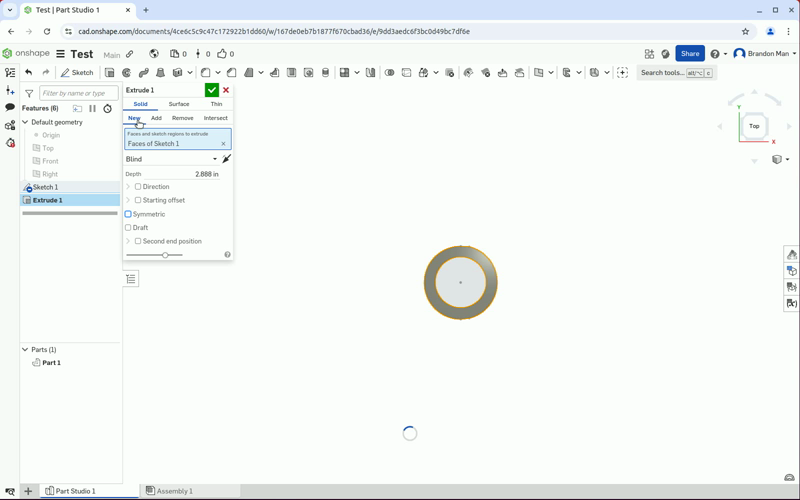
key(space)
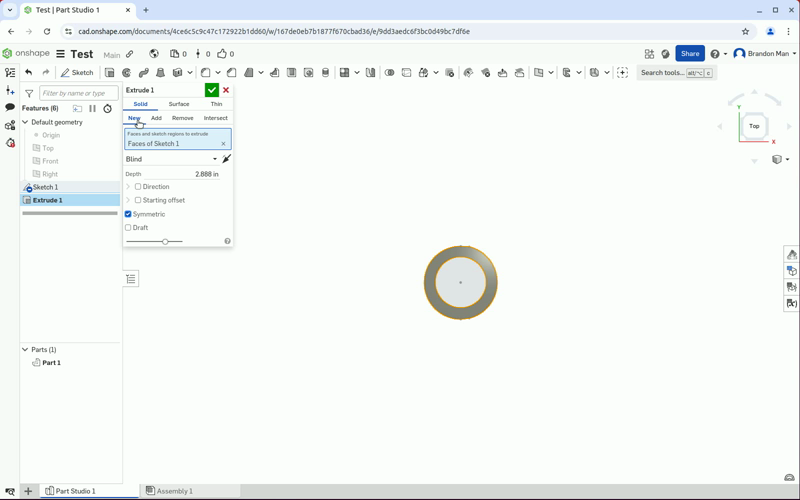
key(enter)
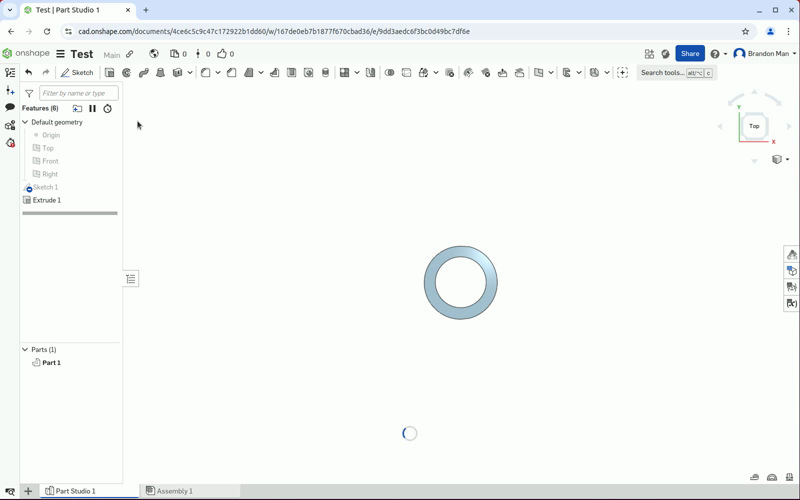
key(shift+h)
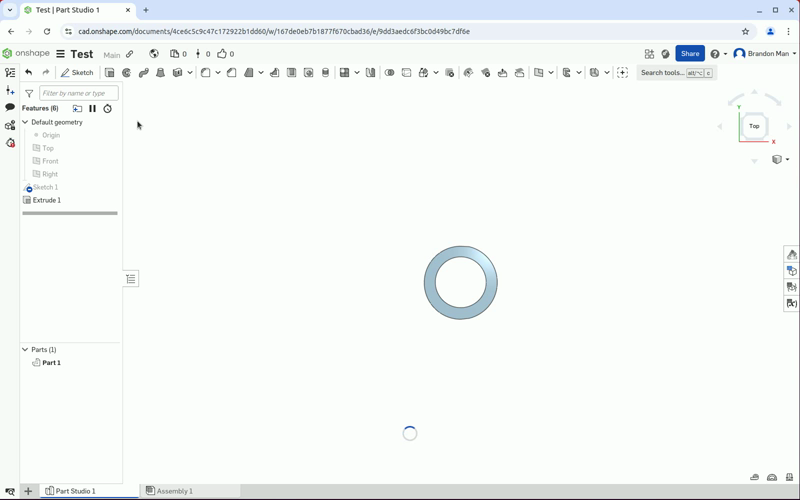
key(shift+h)
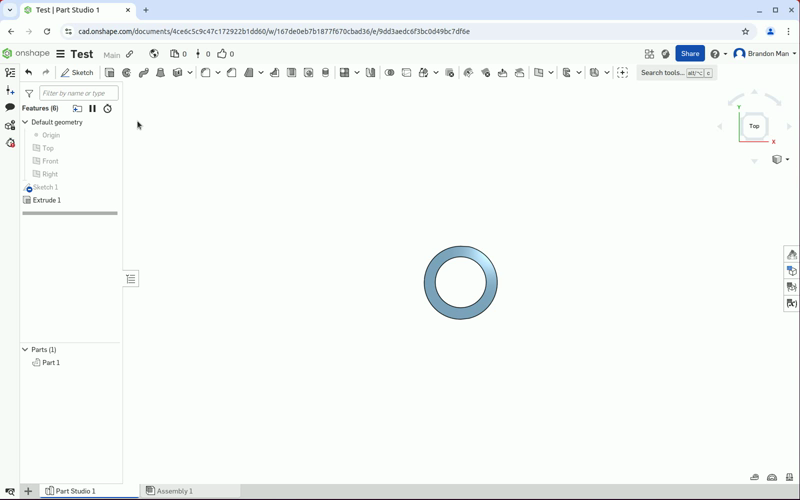
mouse_move(73, 189)
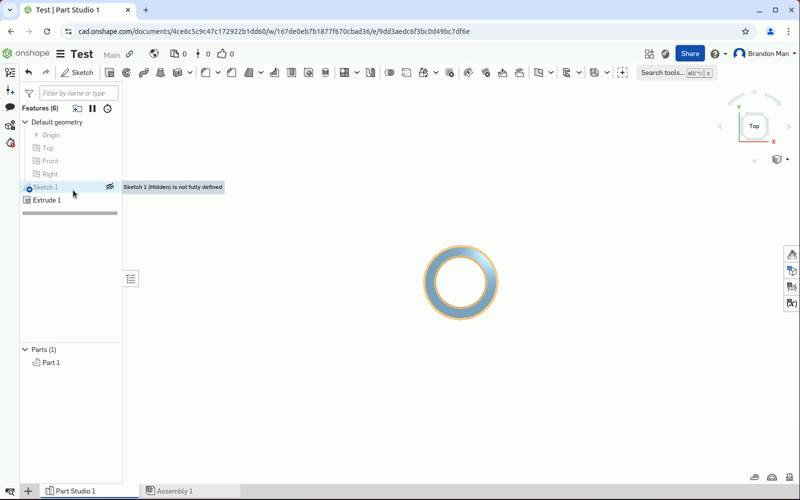
click(73, 189)
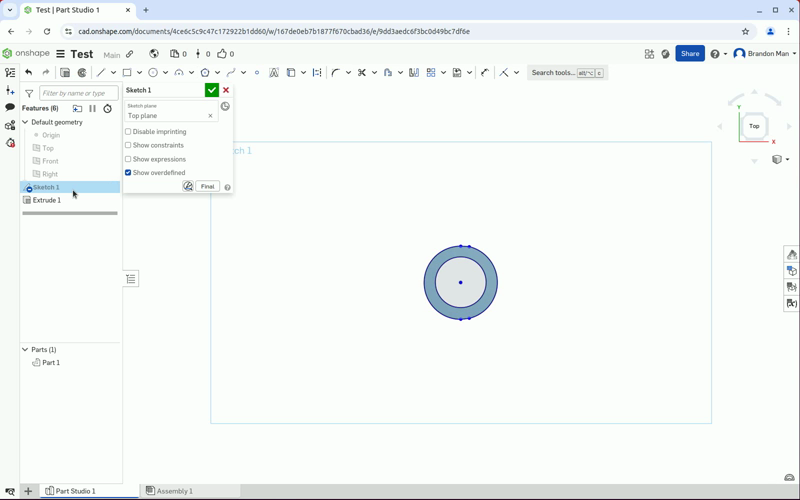
mouse_move(229, 92)
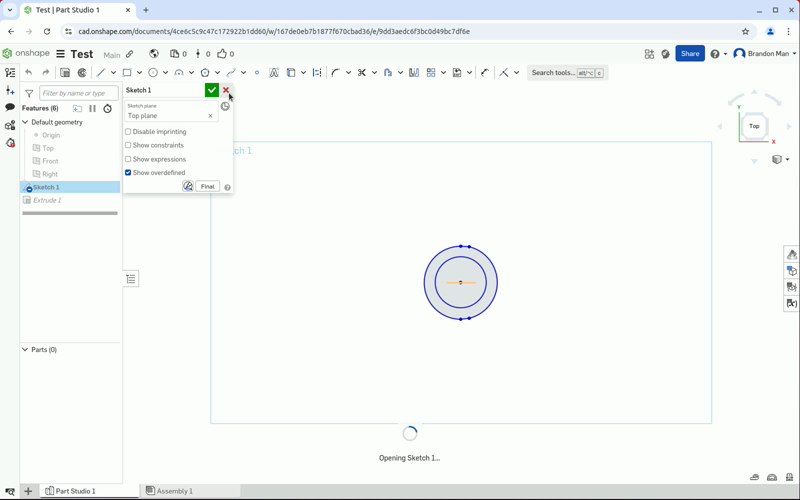
click(229, 92)
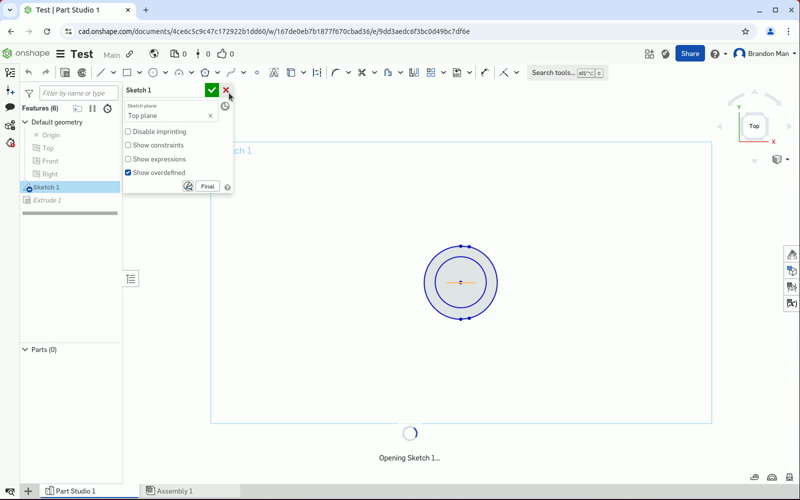
key(shift+s)
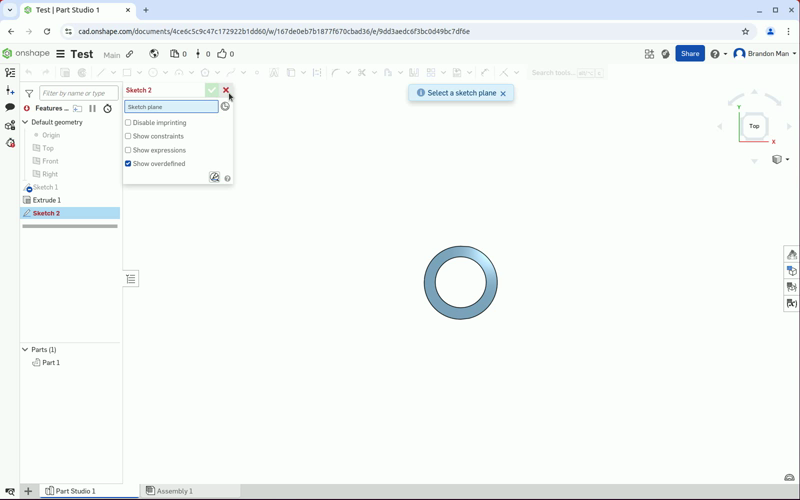
mouse_move(73, 150)
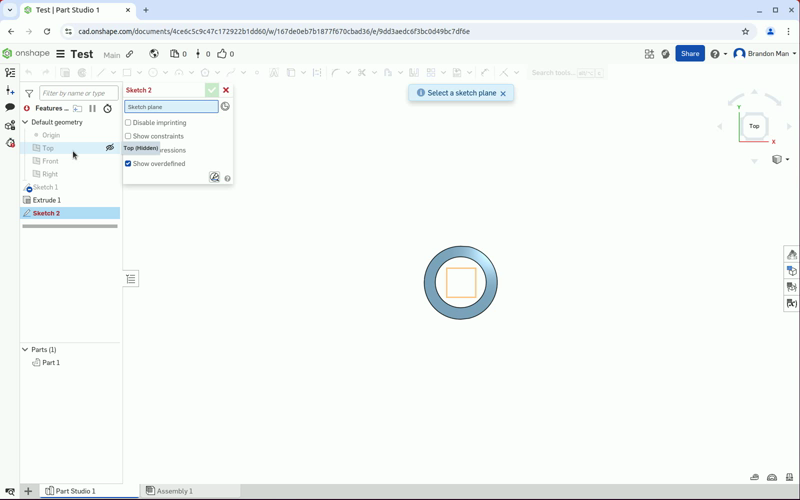
click(73, 150)
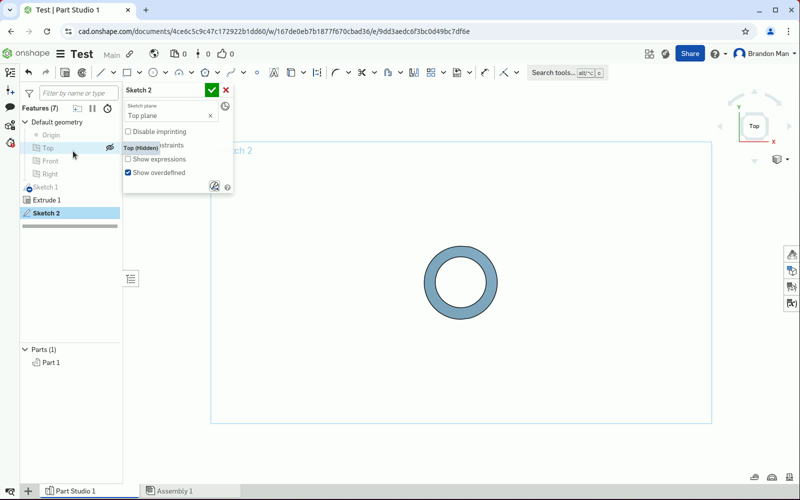
mouse_move(73, 352)
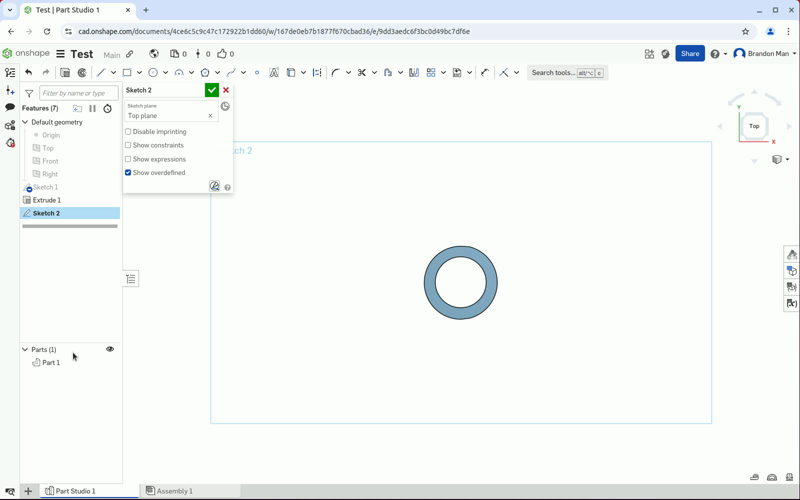
key(y)
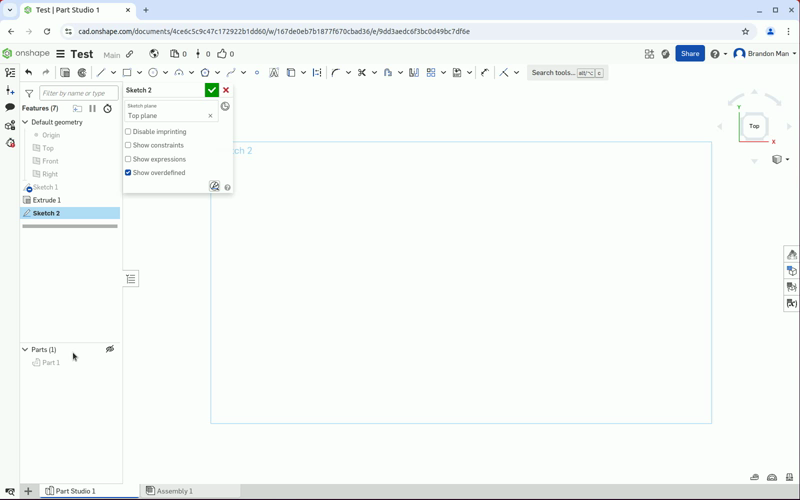
key(c)
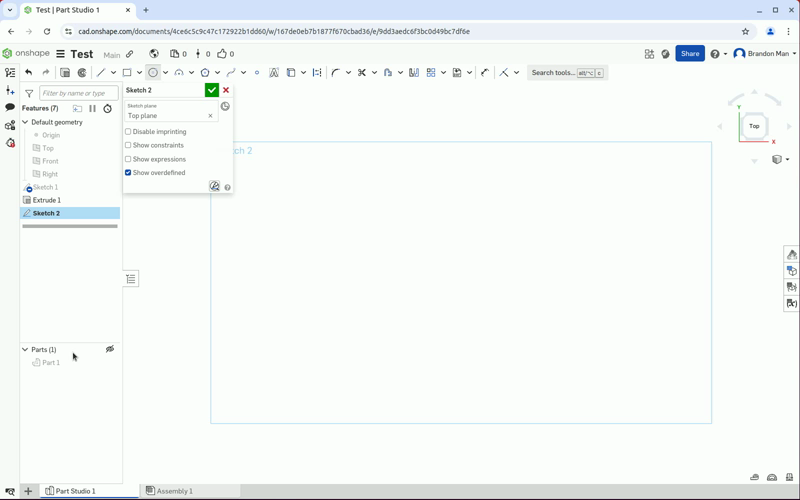
key_down(shift)
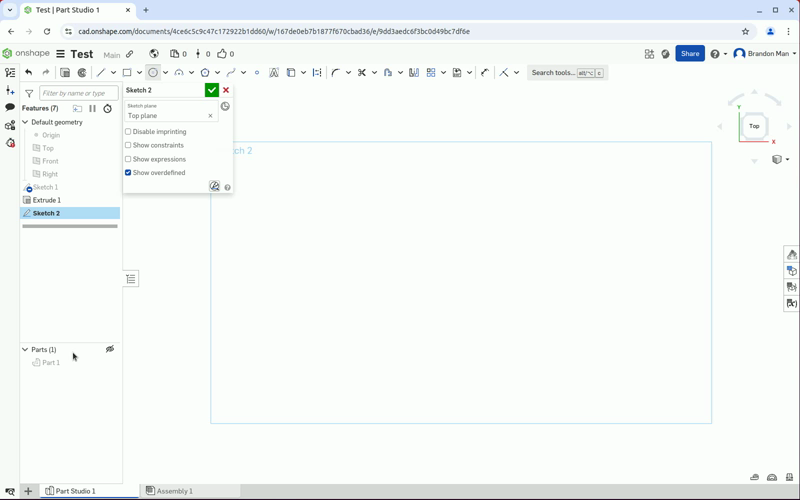
mouse_move(547, 282)
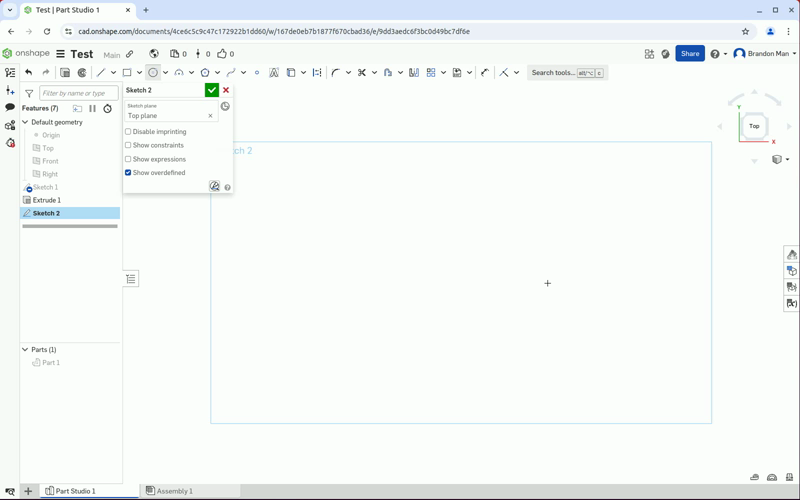
click(547, 282)
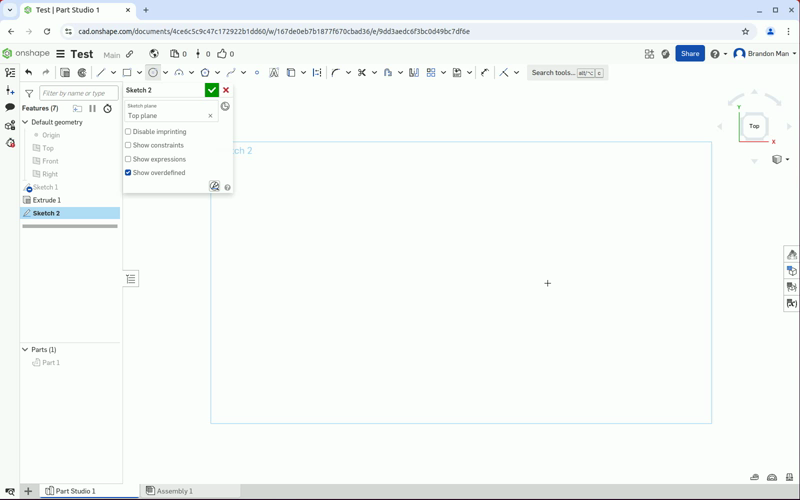
key_up(shift)
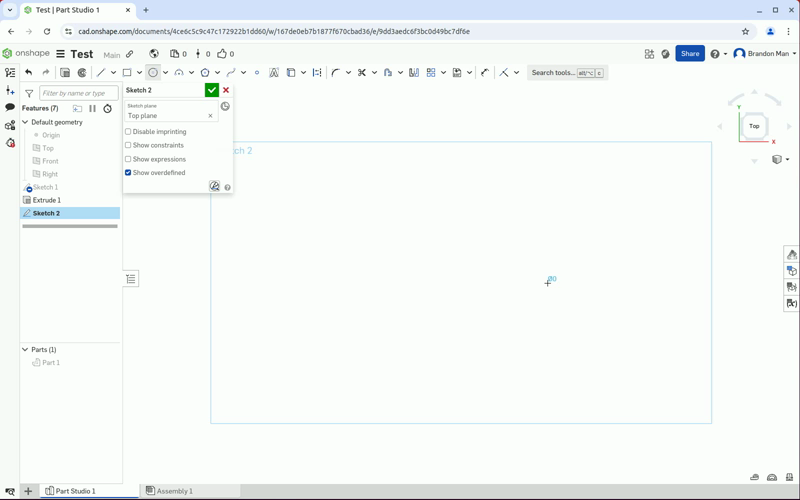
mouse_move(573, 282)
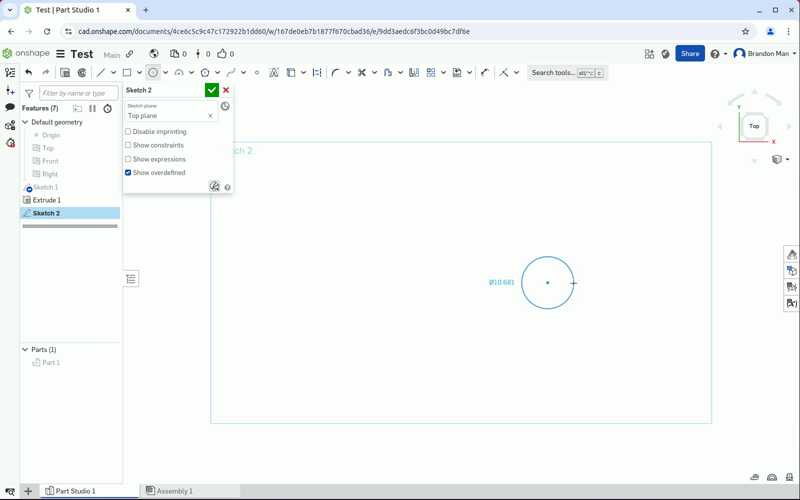
click(573, 282)
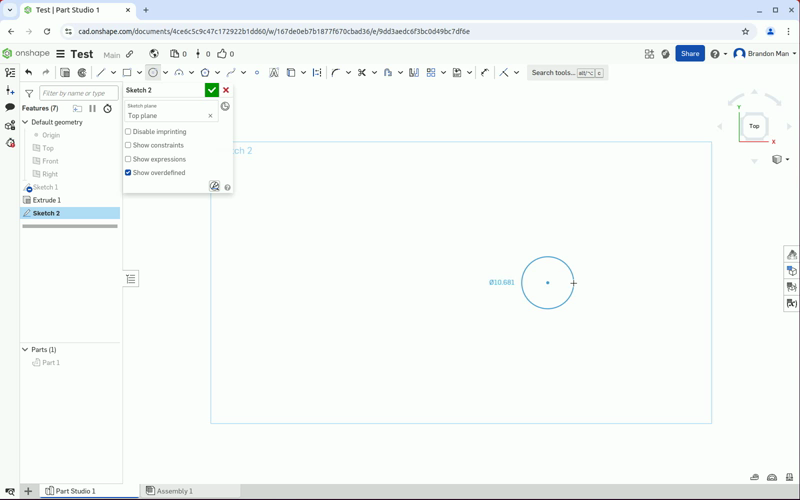
key(esc)
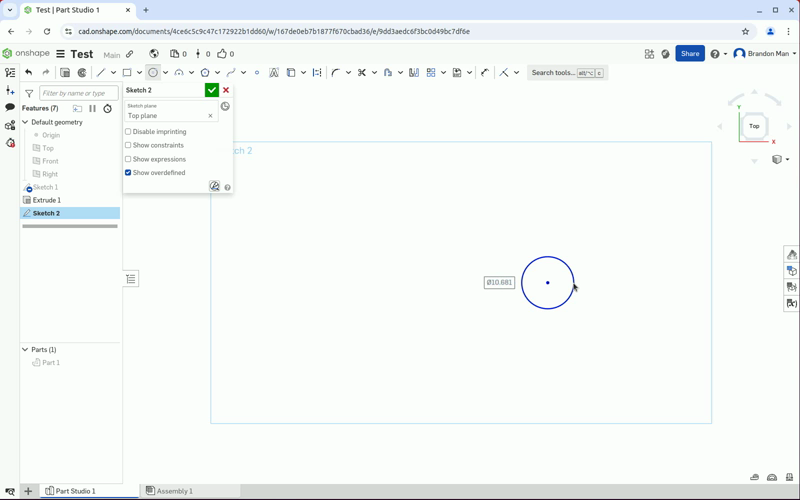
key(c)
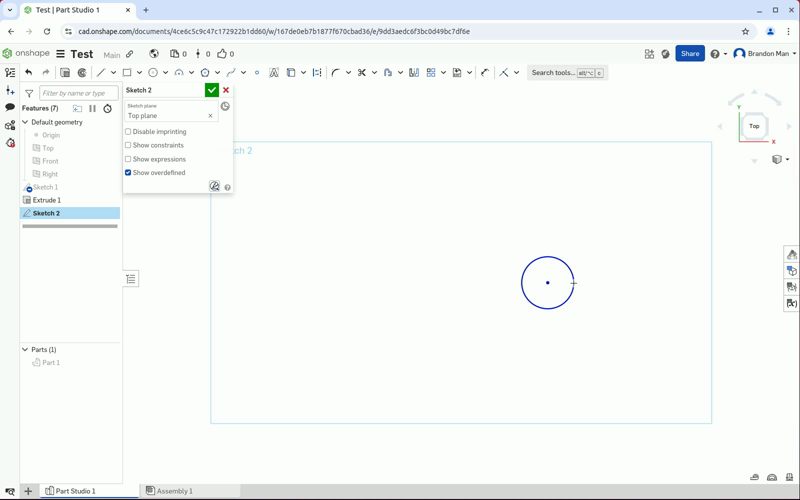
key_down(shift)
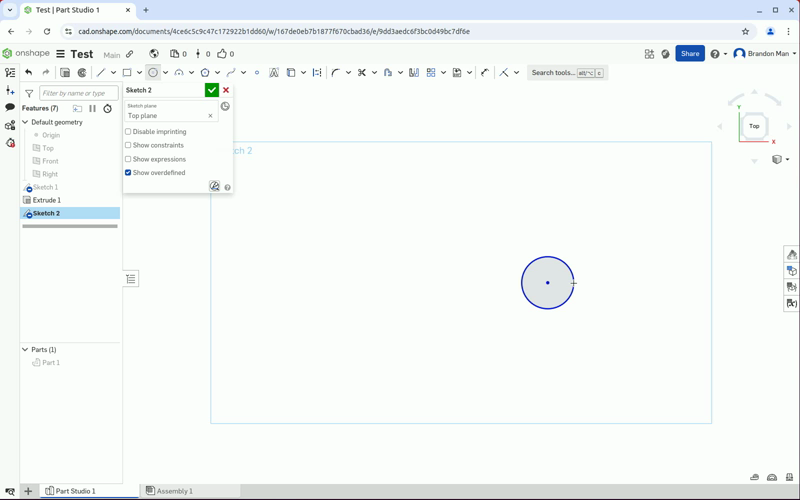
mouse_move(547, 282)
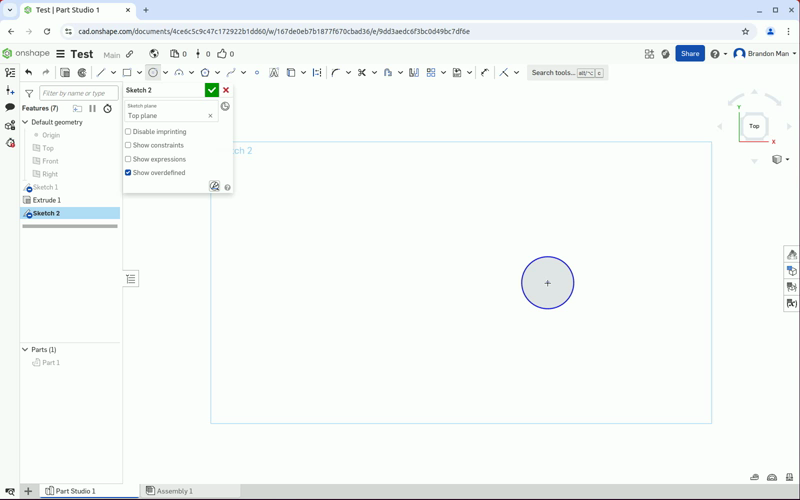
click(547, 282)
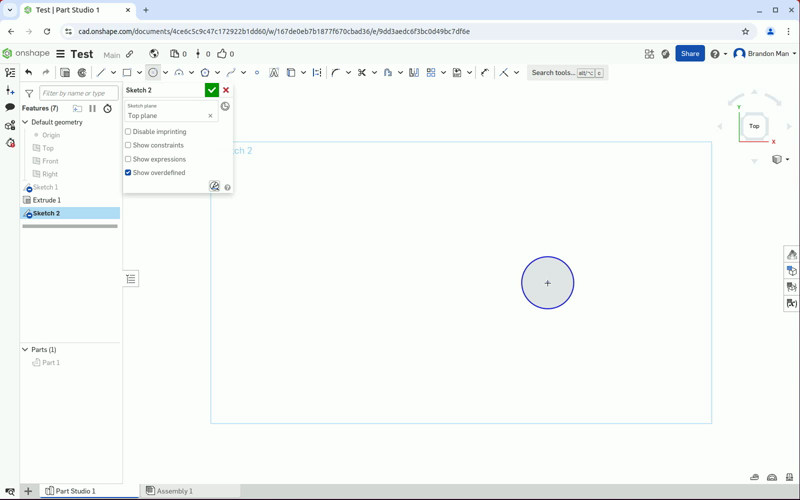
key_up(shift)
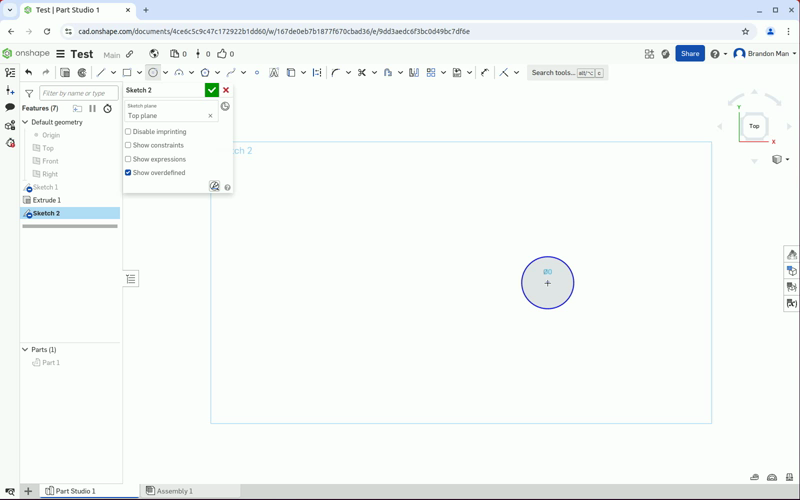
mouse_move(564, 282)
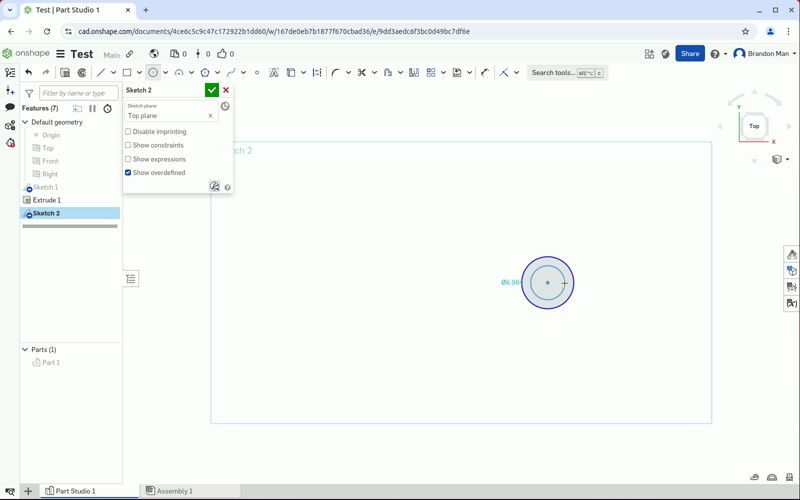
click(564, 282)
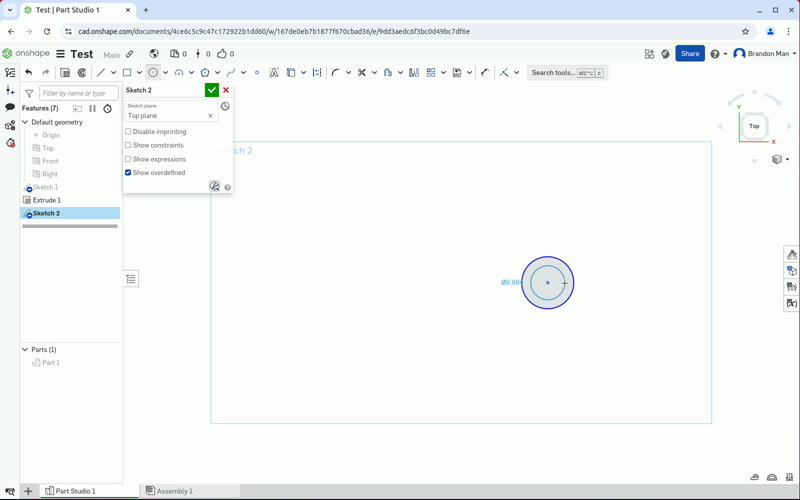
key(esc)
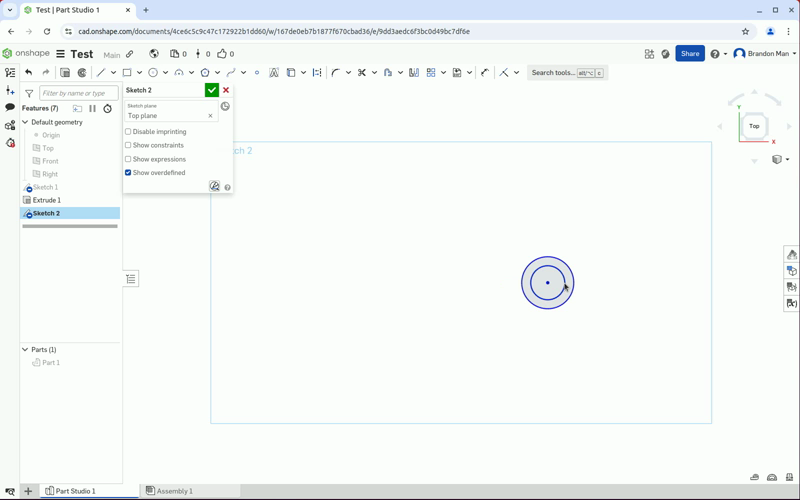
mouse_move(543, 303)
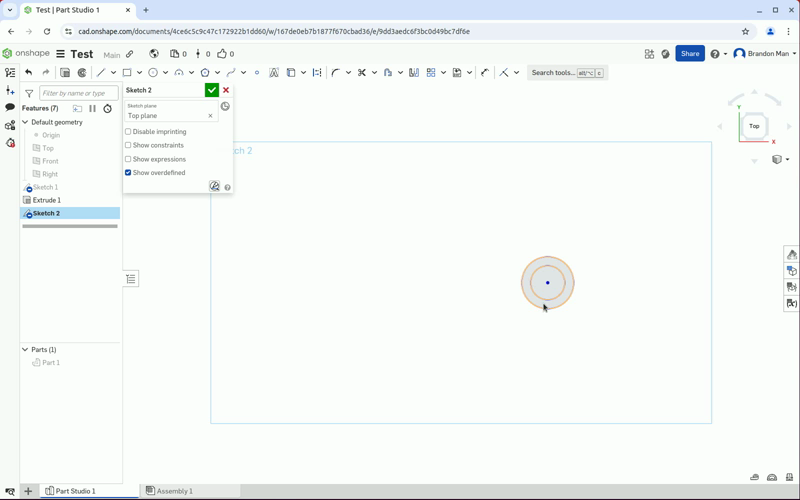
scroll(6)
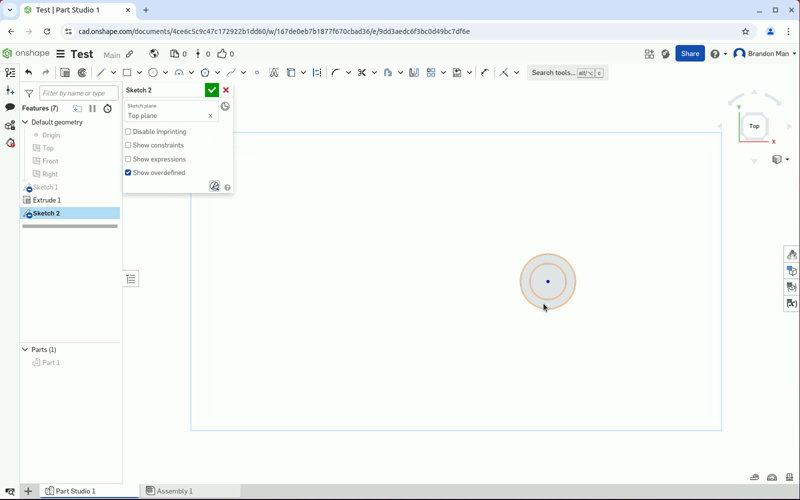
scroll(6)
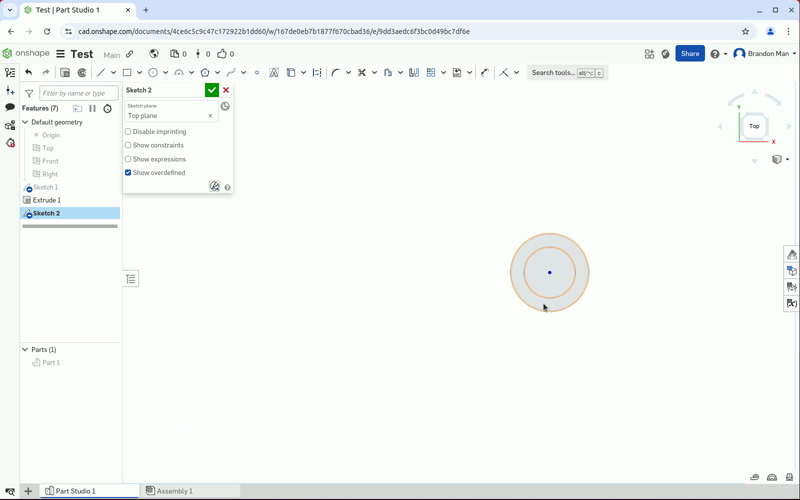
scroll(6)
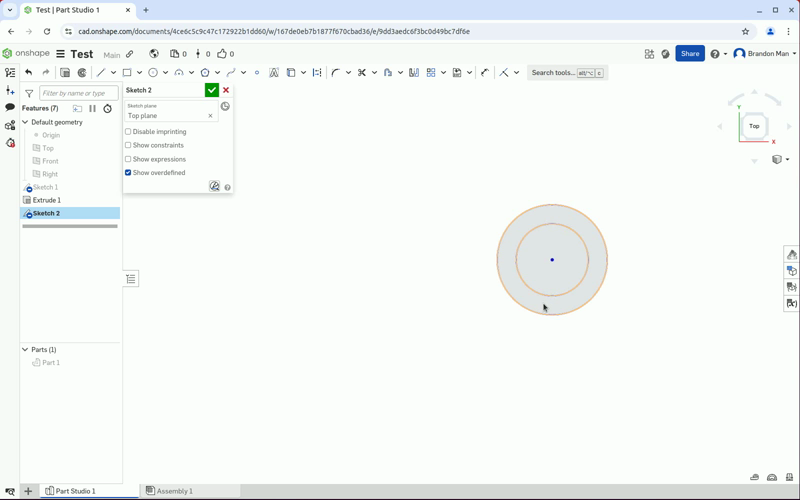
scroll(6)
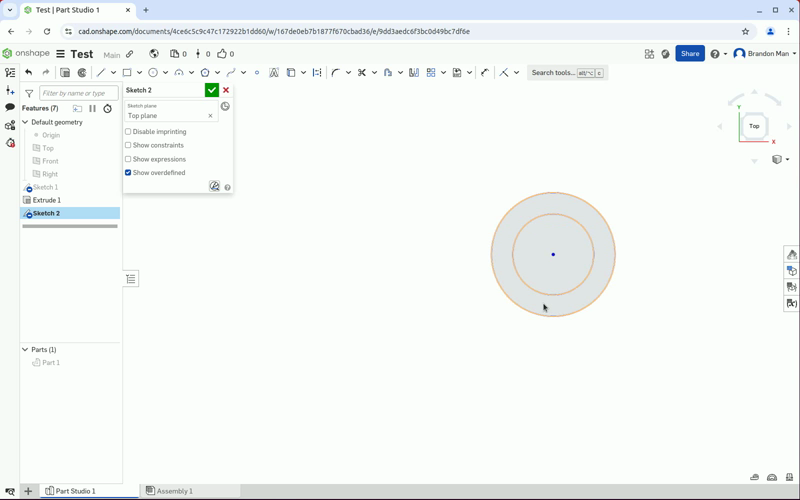
scroll(6)
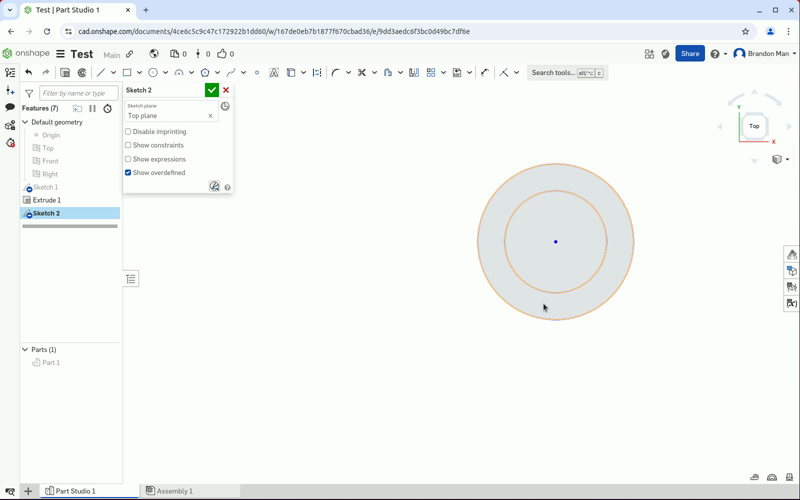
scroll(6)
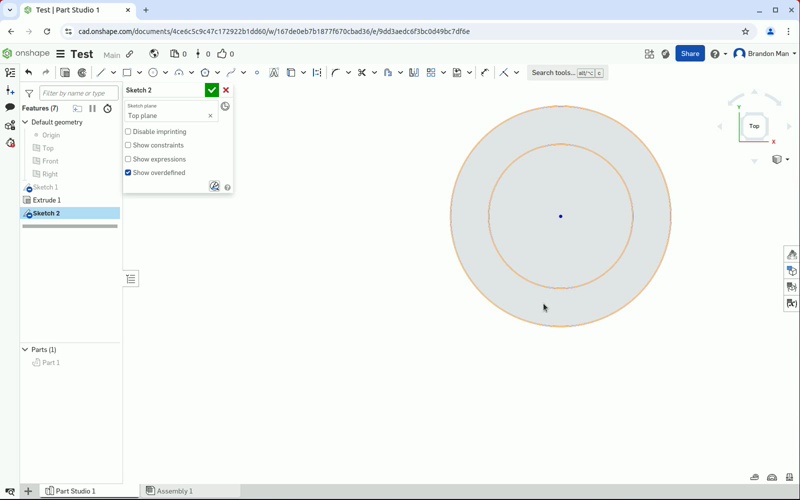
scroll(6)
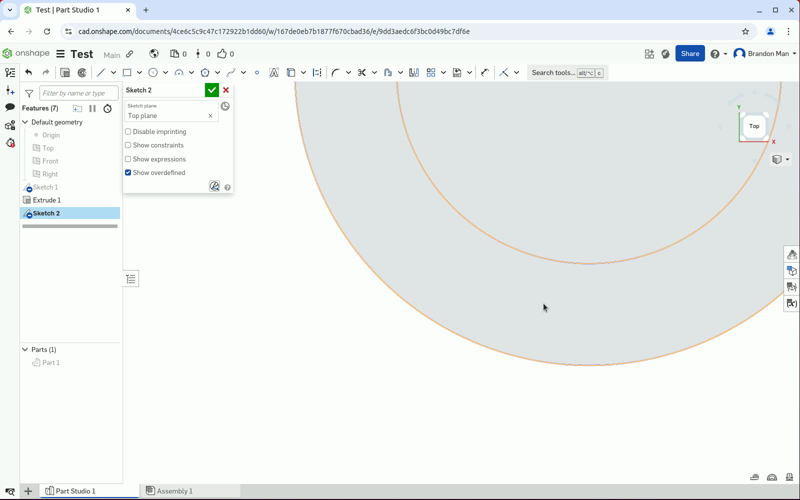
click(543, 303)
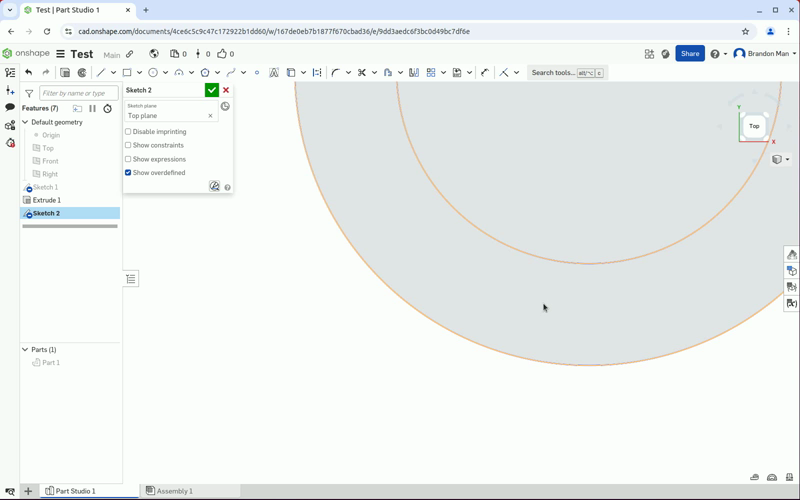
scroll(-6)
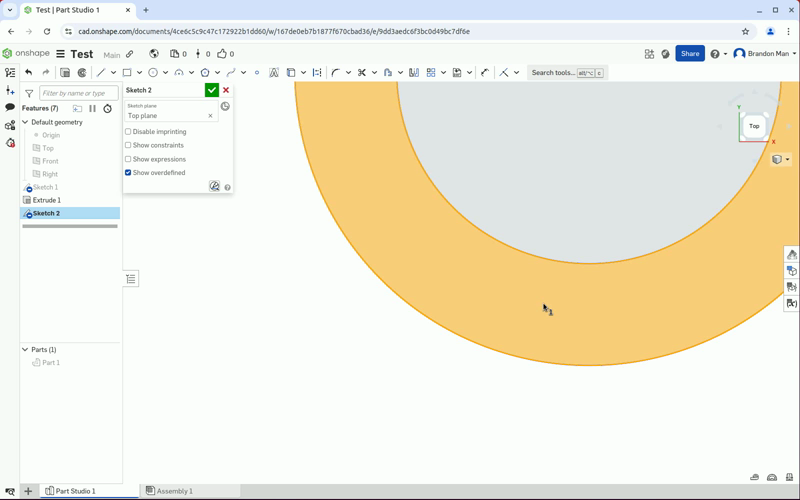
scroll(-6)
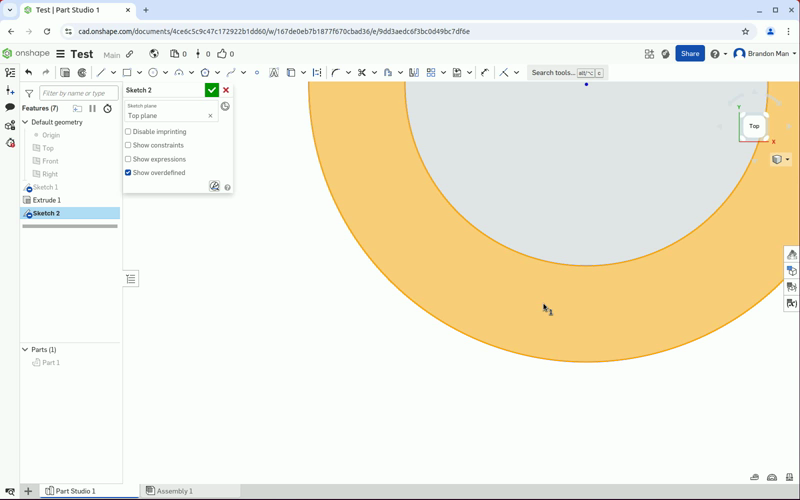
scroll(-6)
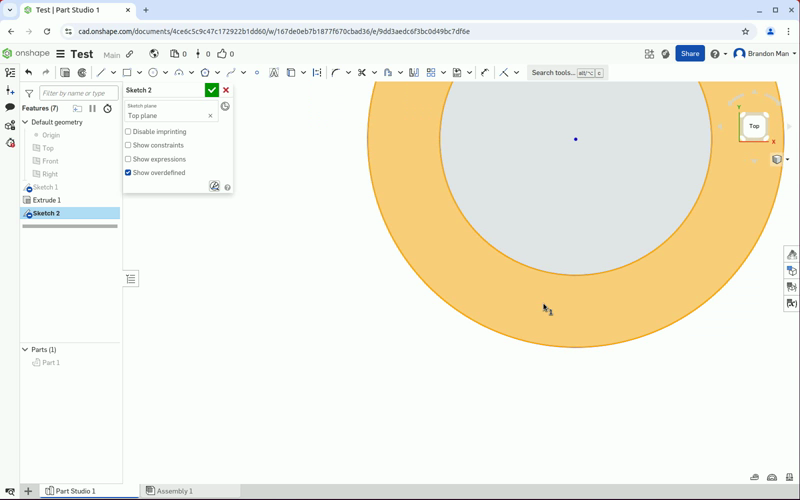
scroll(-6)
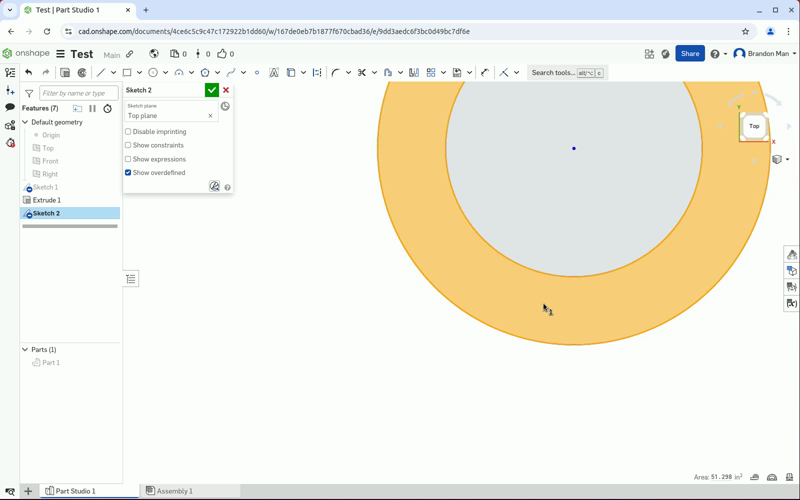
scroll(-6)
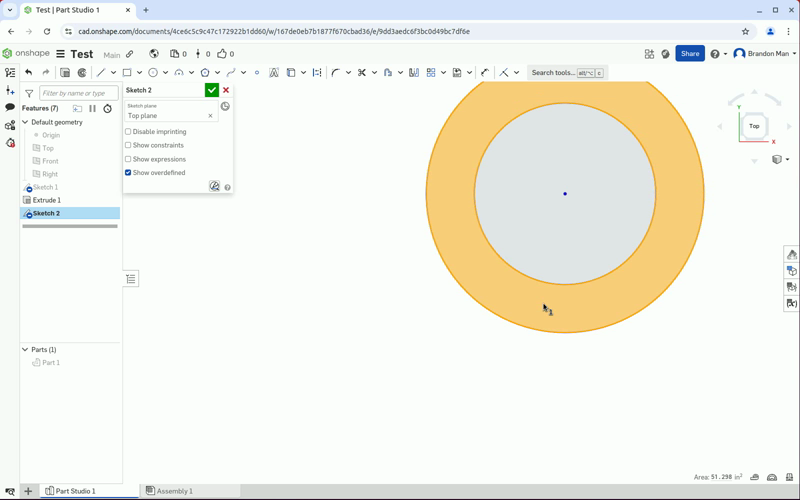
scroll(-6)
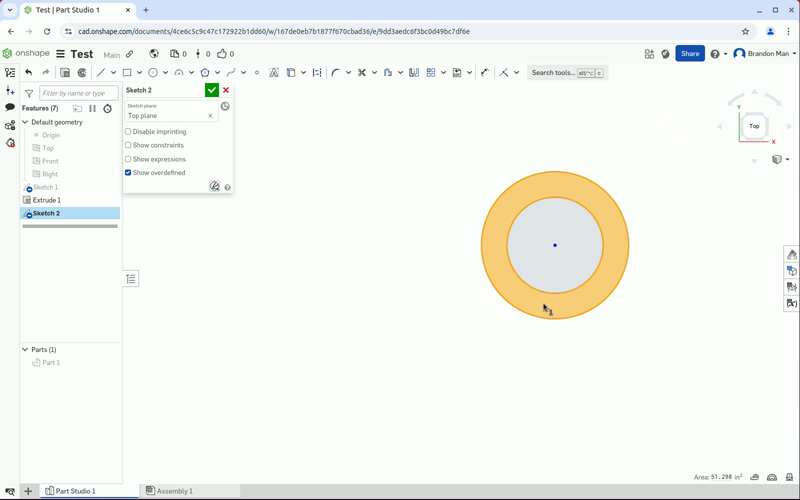
scroll(-6)
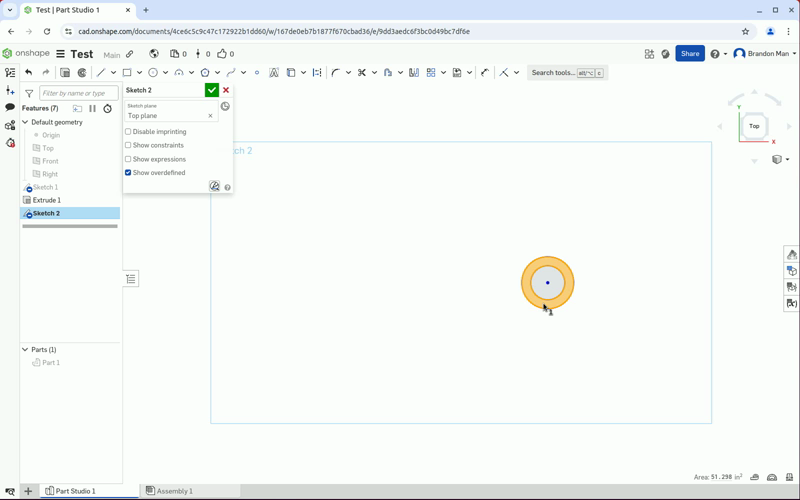
mouse_move(73, 352)
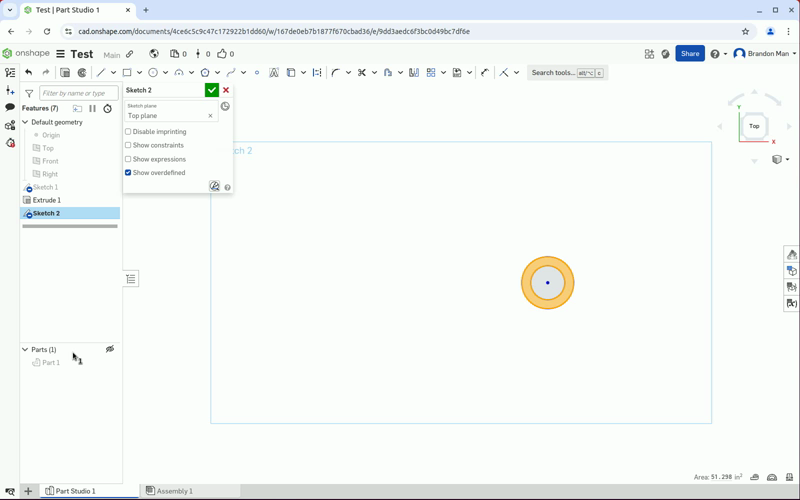
key(shift+y)
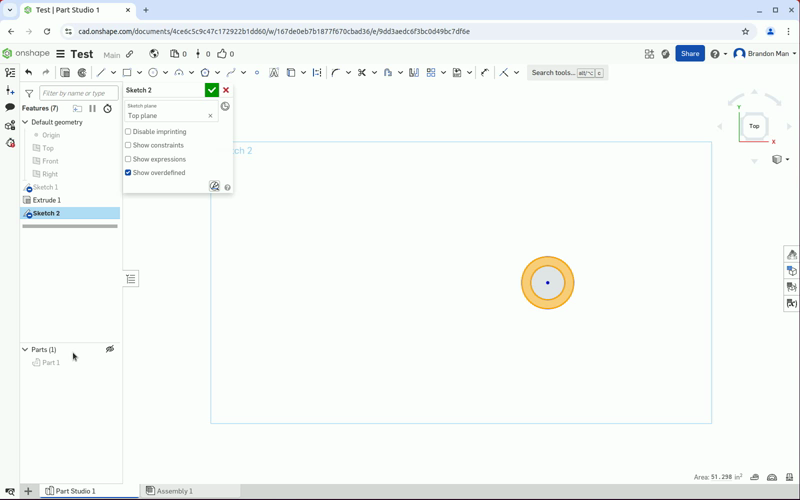
key(shift+e)
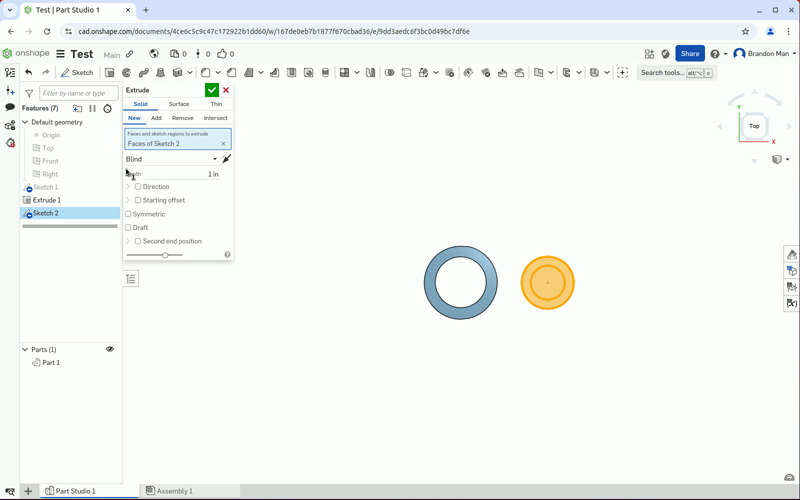
mouse_move(143, 106)
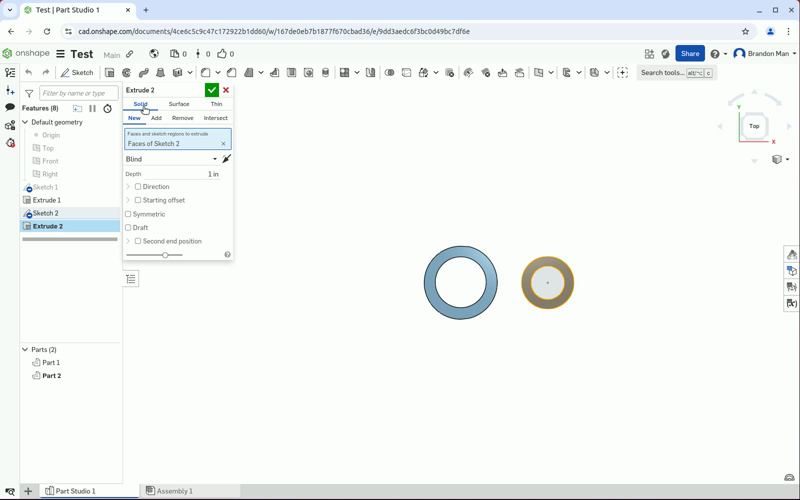
click(143, 106)
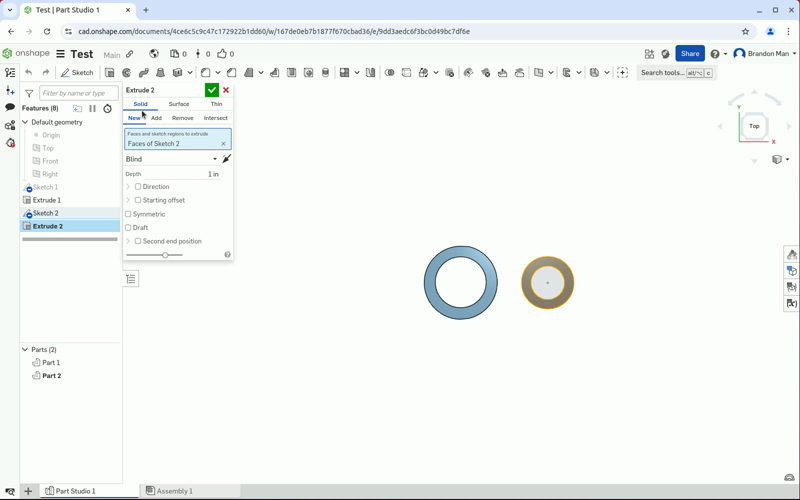
mouse_move(137, 120)
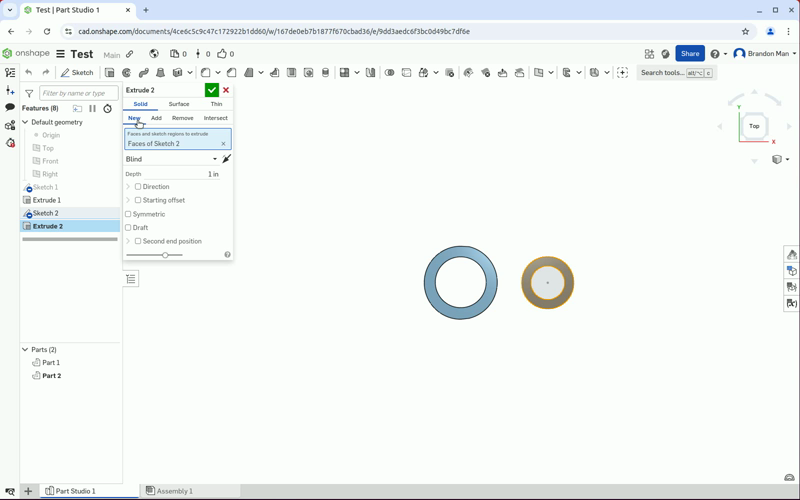
click(137, 120)
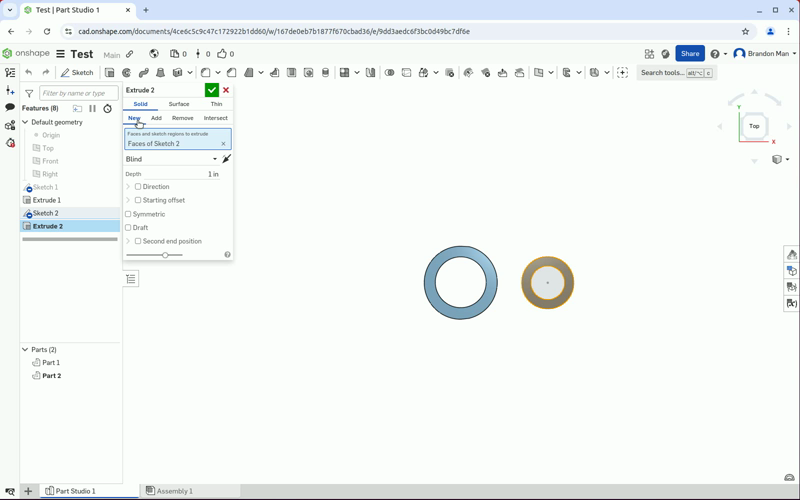
key(tab, 4)
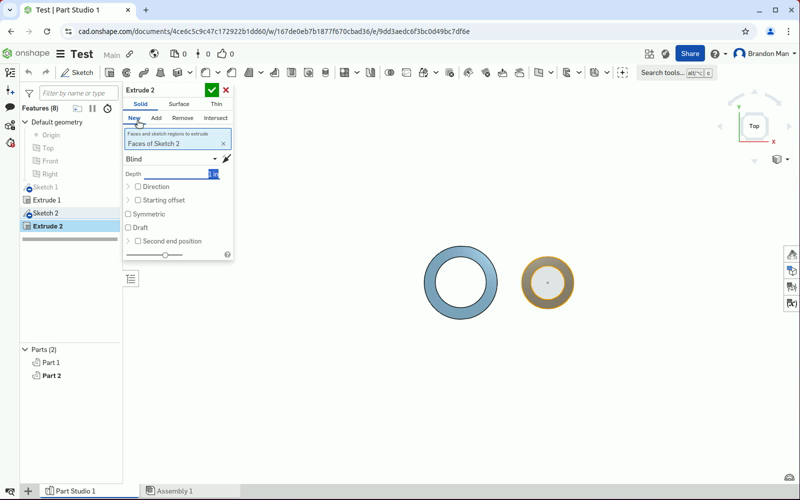
text(2.888)
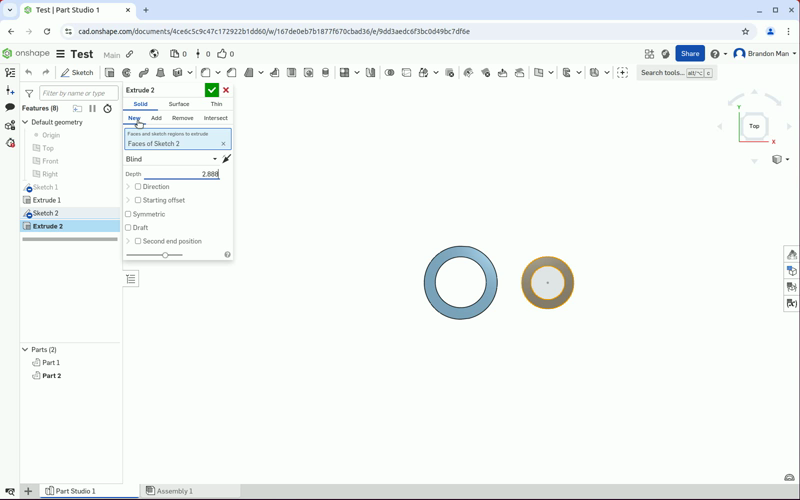
key(tab, 3)
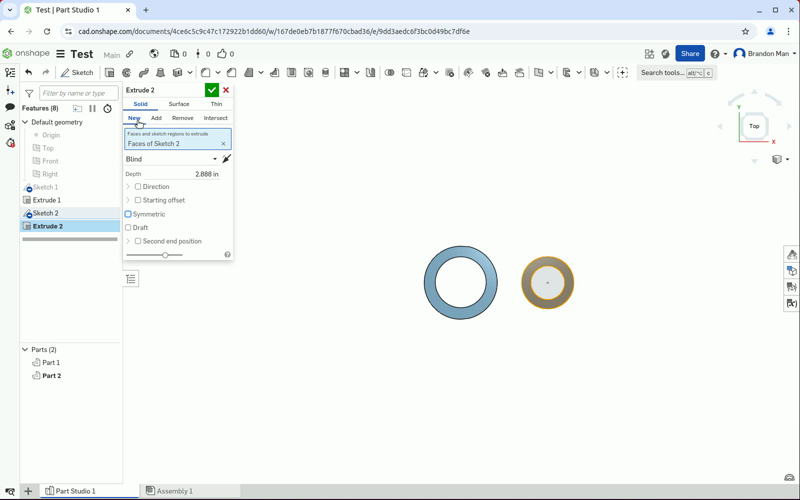
key(space)
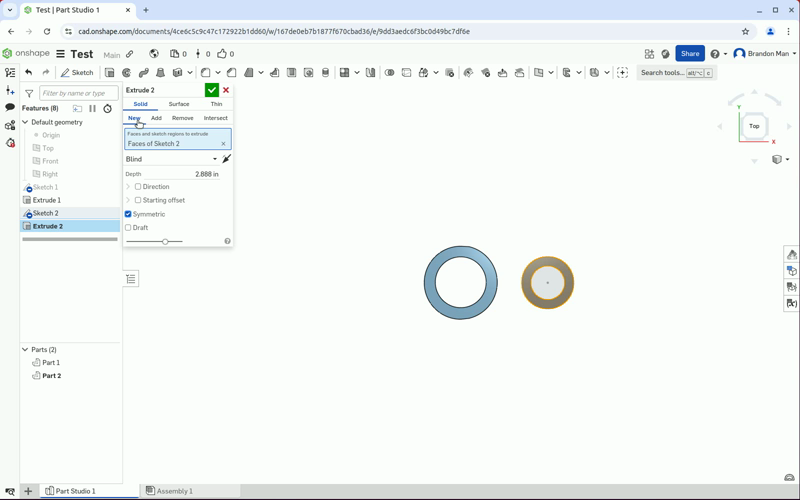
key(enter)
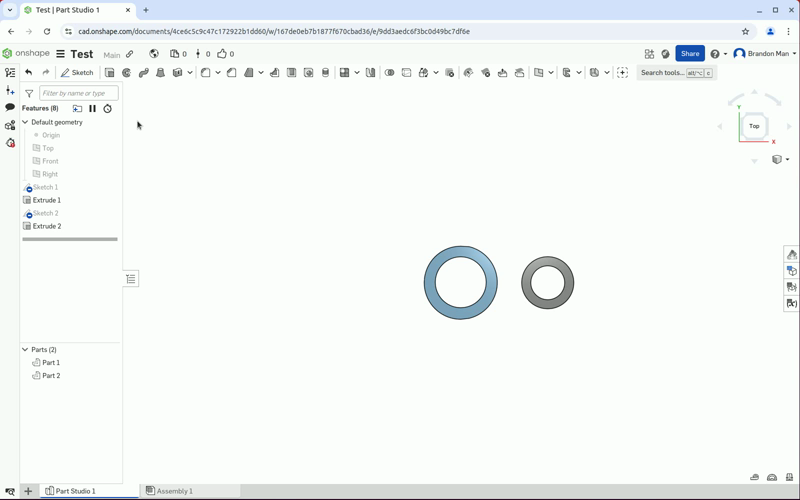
key(shift+h)
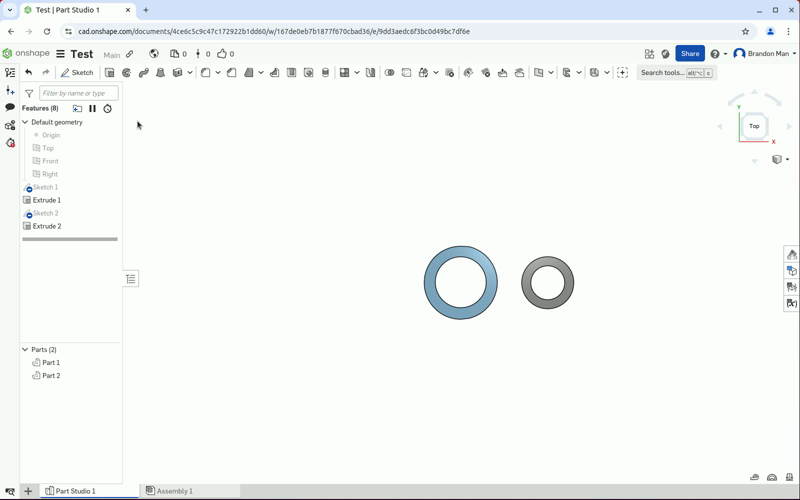
key(shift+h)
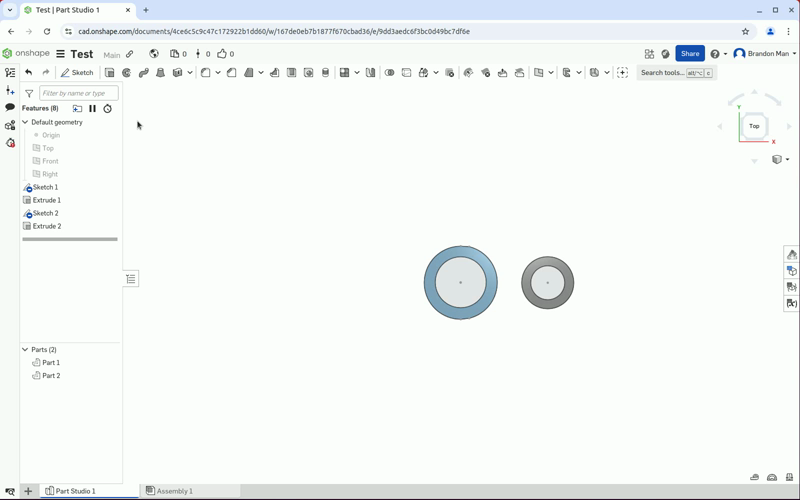
key(shift+7)
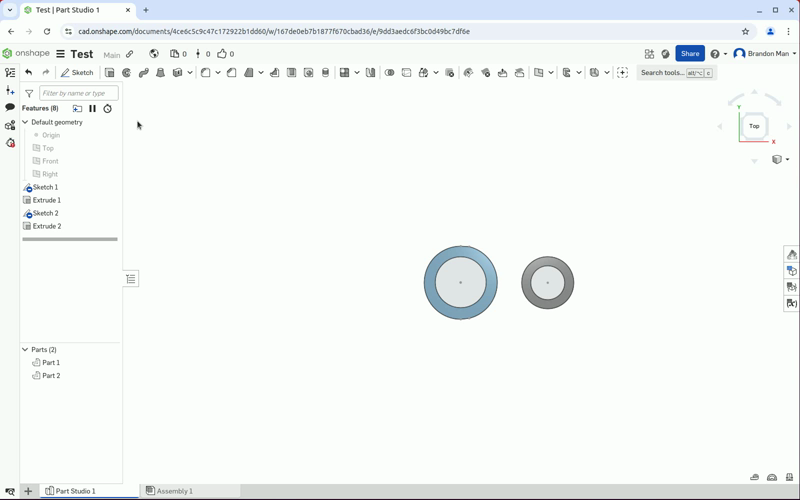
key(up, 3)
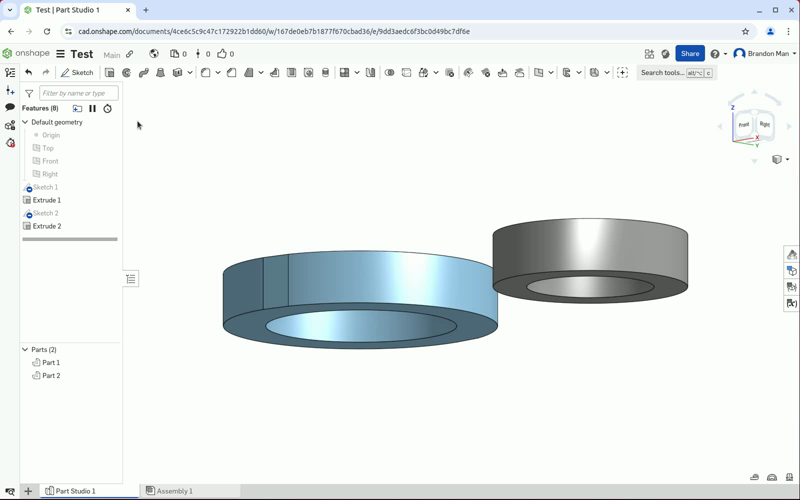
key(left, 3)
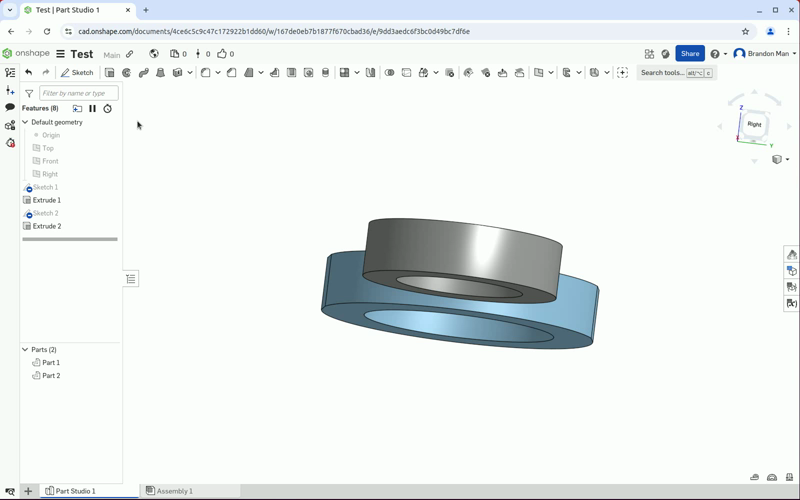
key(right, 3)
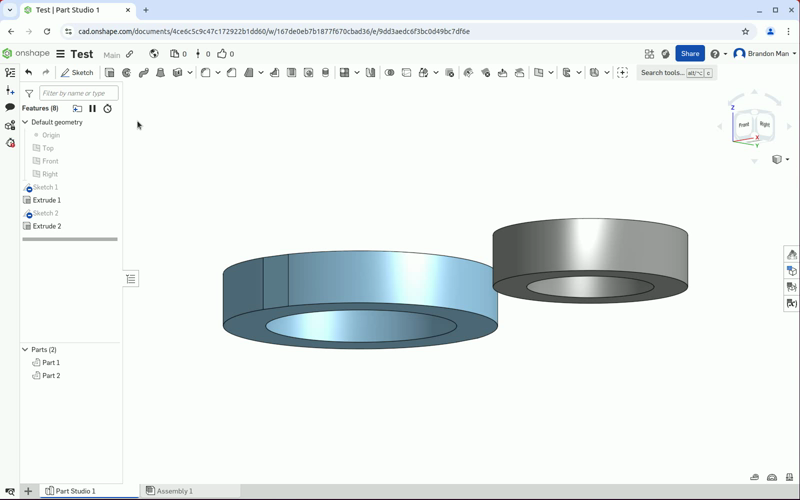
key(down, 3)
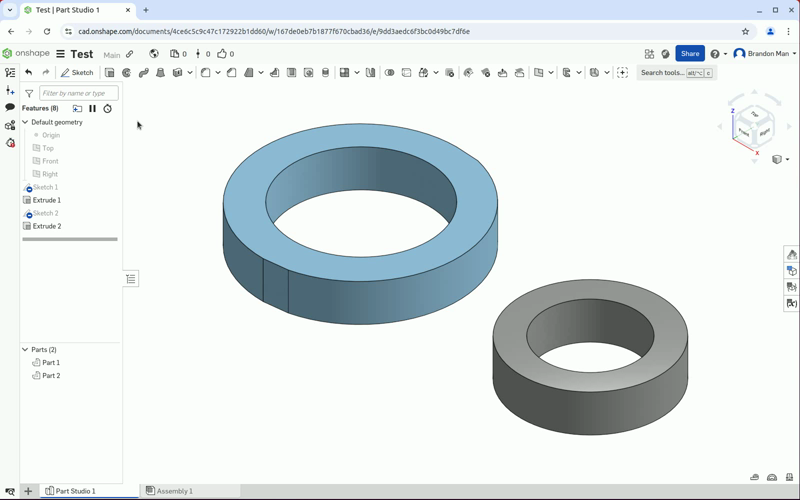
mouse_move(73, 189)
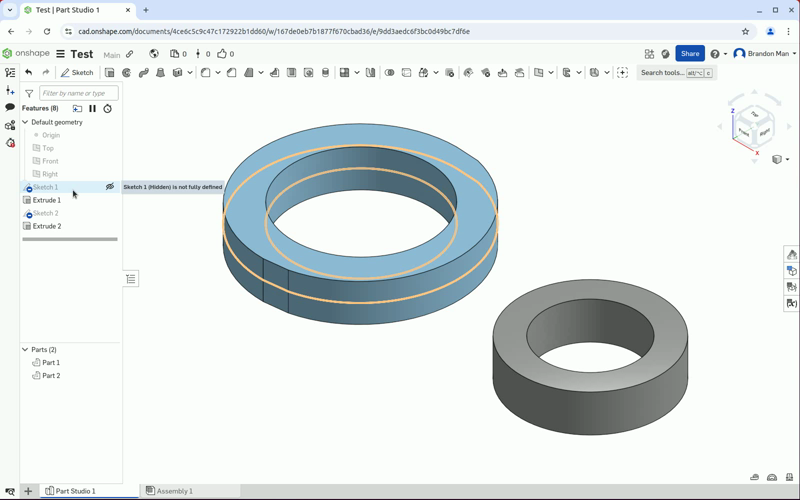
click(73, 189)